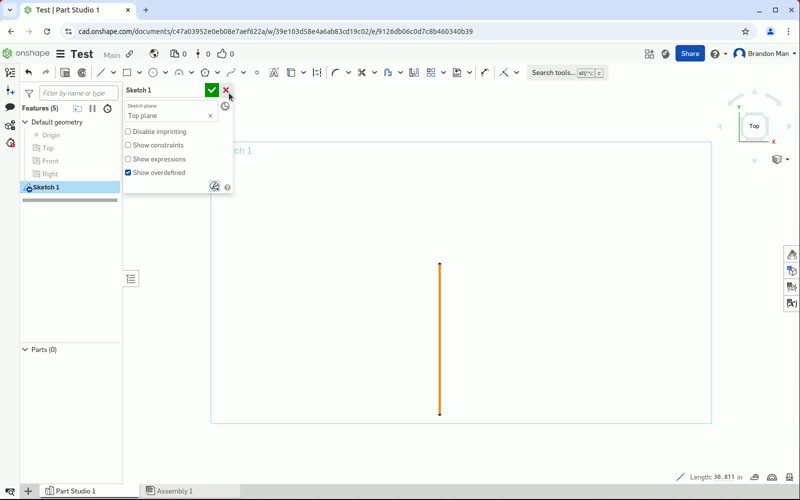
key(shift+h)
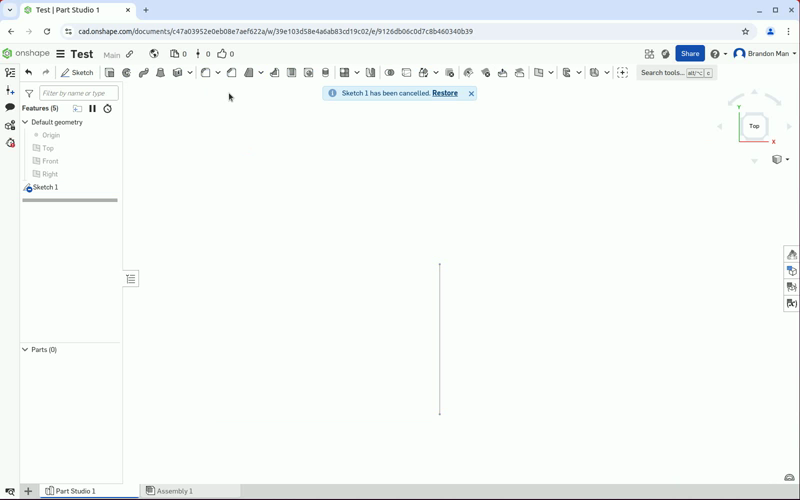
key(shift+s)
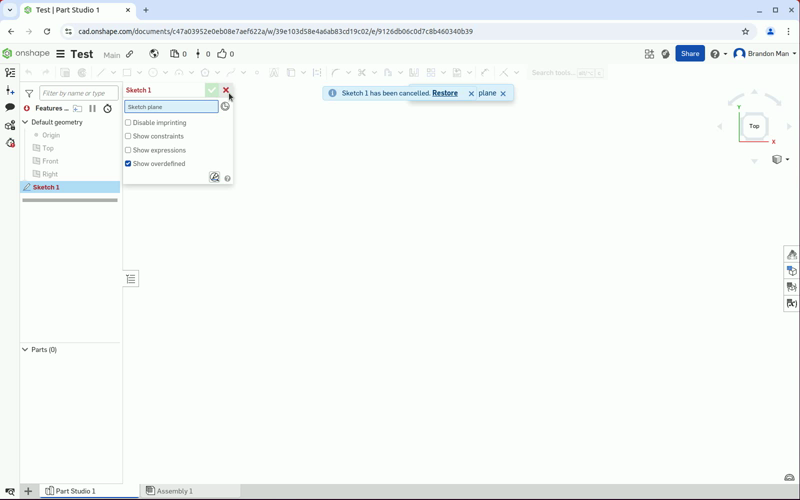
mouse_move(73, 150)
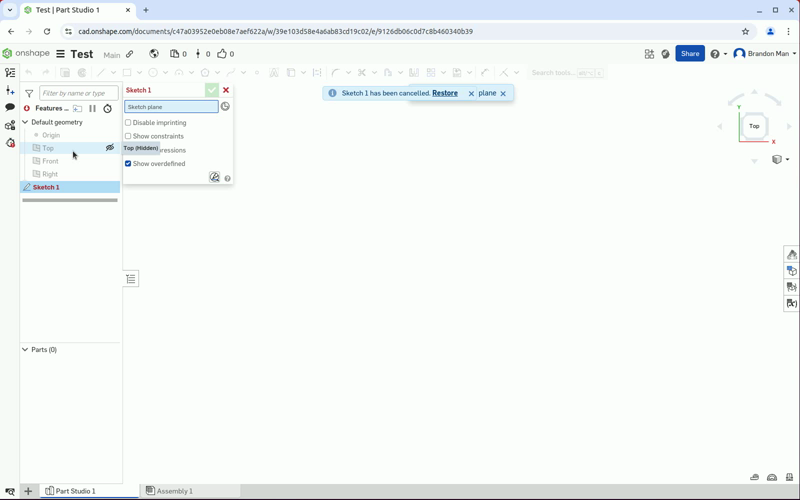
click(73, 150)
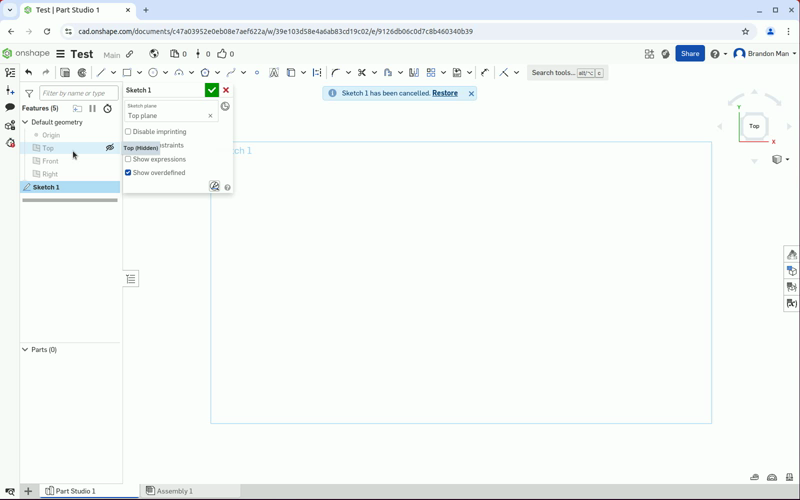
mouse_move(73, 352)
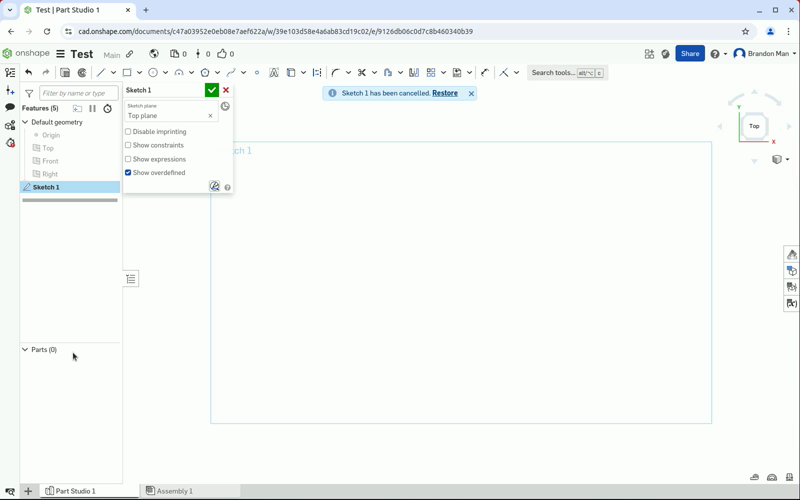
key(y)
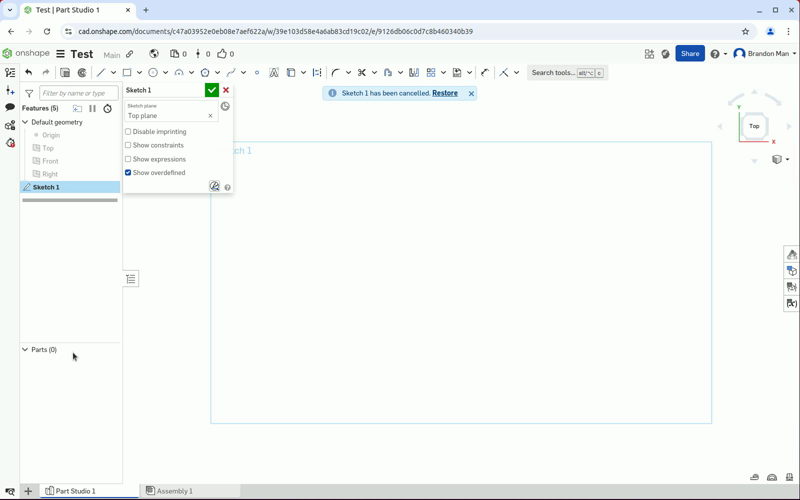
key(l)
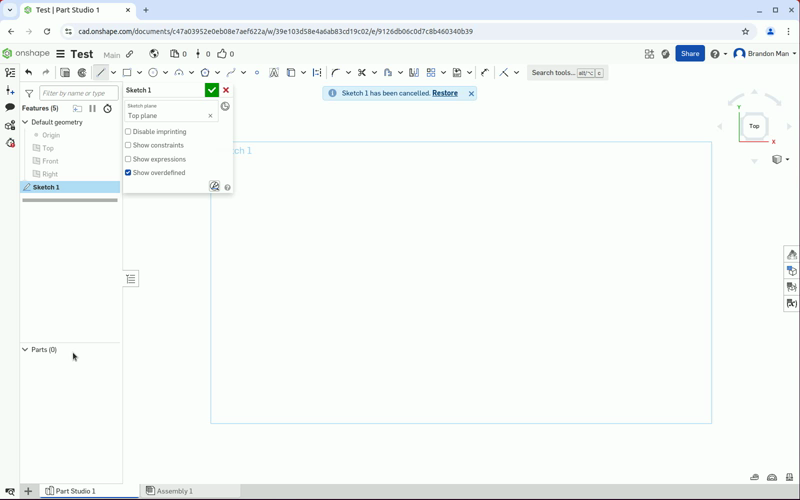
key_down(shift)
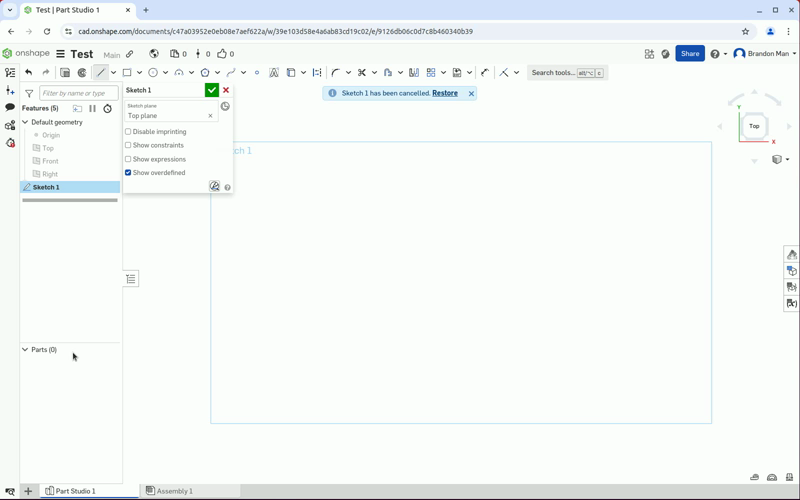
mouse_move(348, 339)
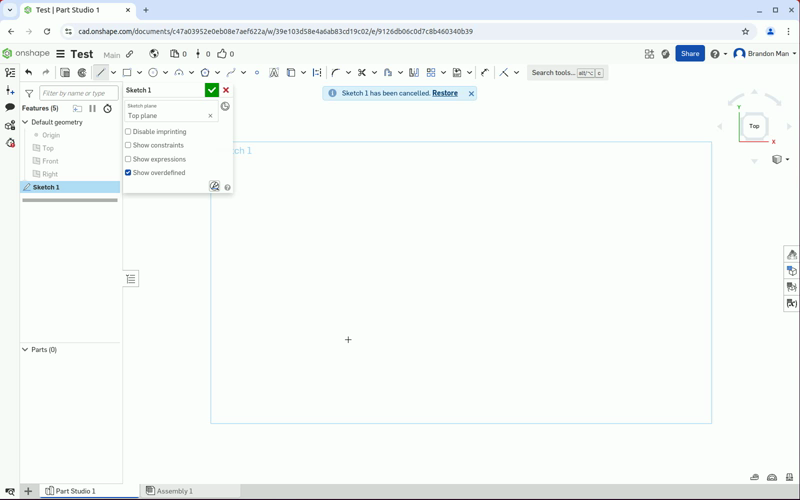
click(348, 339)
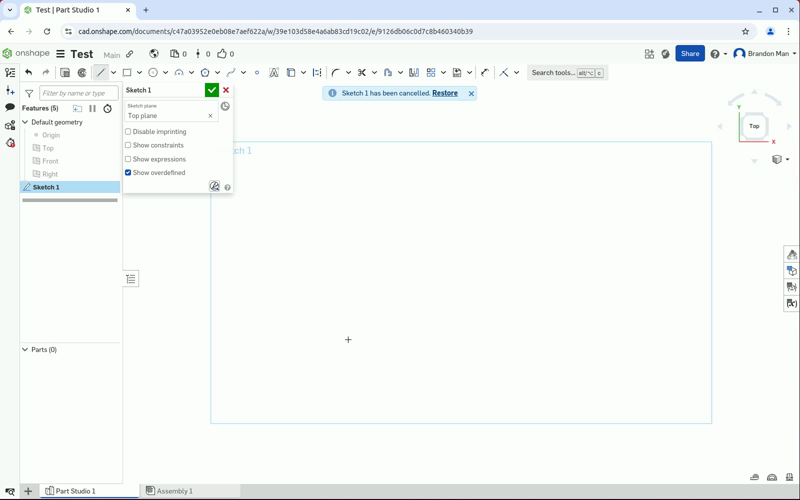
key_up(shift)
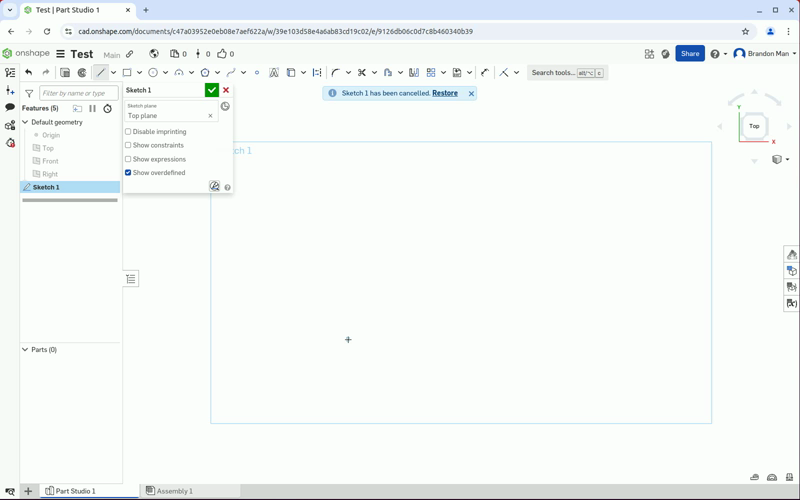
key_down(shift)
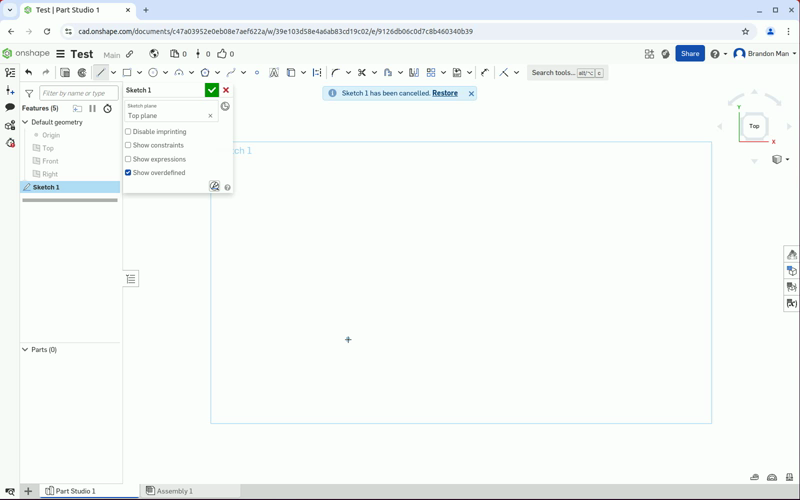
mouse_move(572, 339)
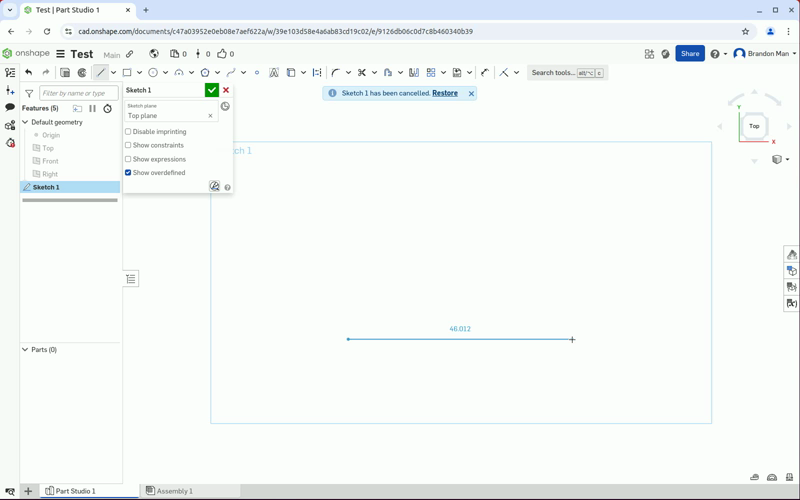
click(572, 339)
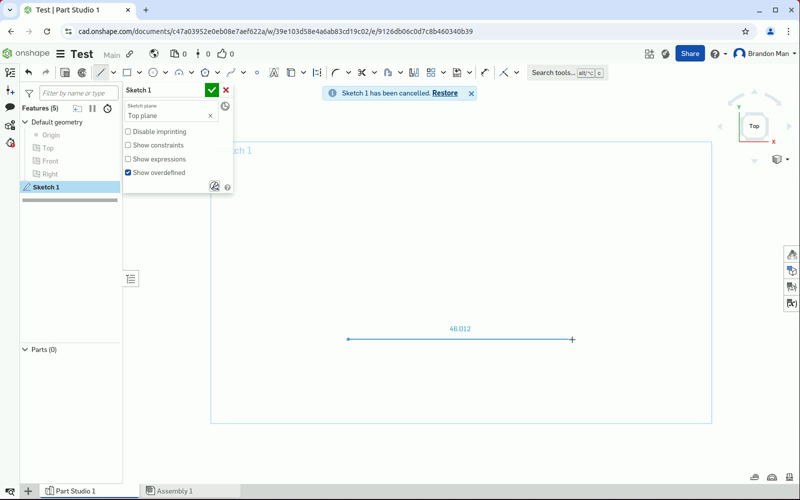
key_up(shift)
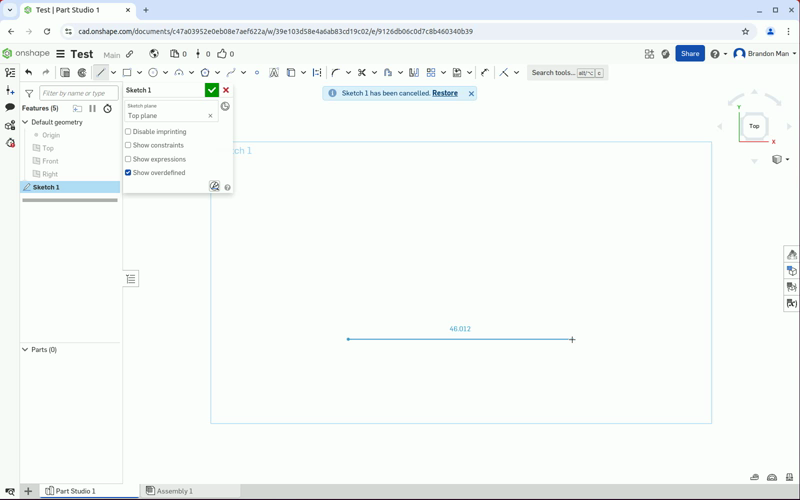
key_down(shift)
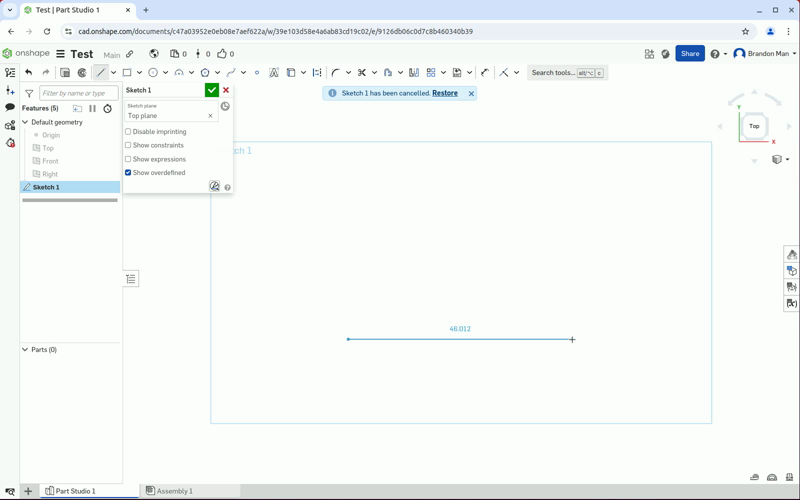
mouse_move(572, 226)
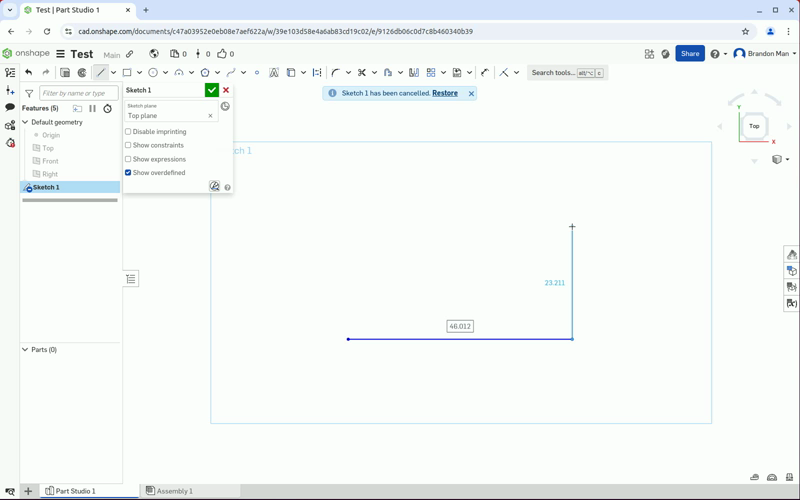
click(572, 226)
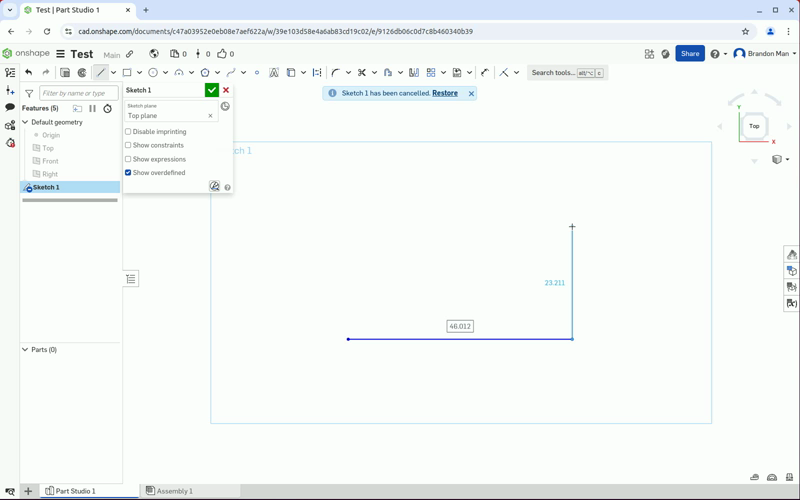
key_up(shift)
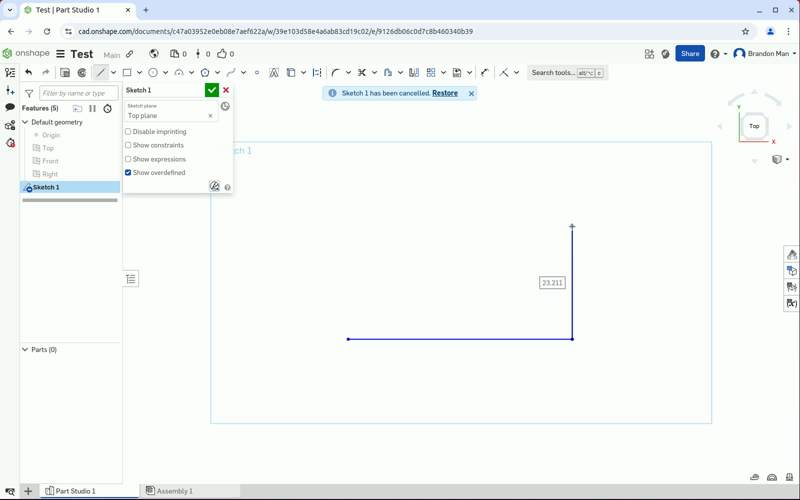
key_down(shift)
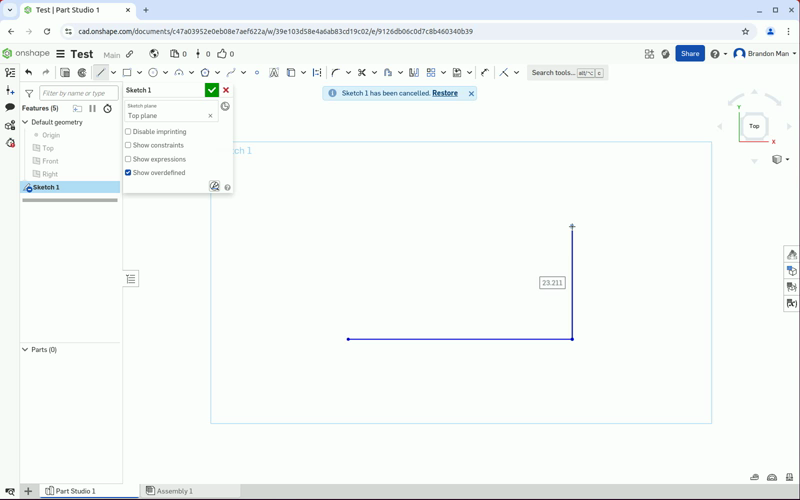
mouse_move(348, 226)
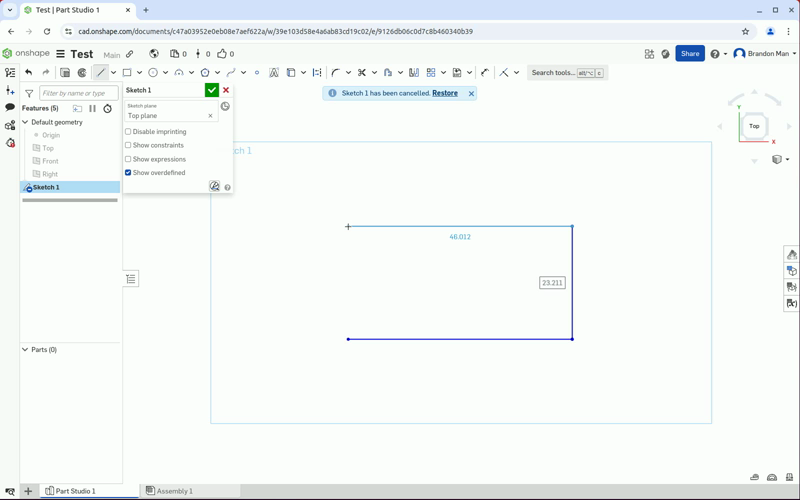
click(348, 226)
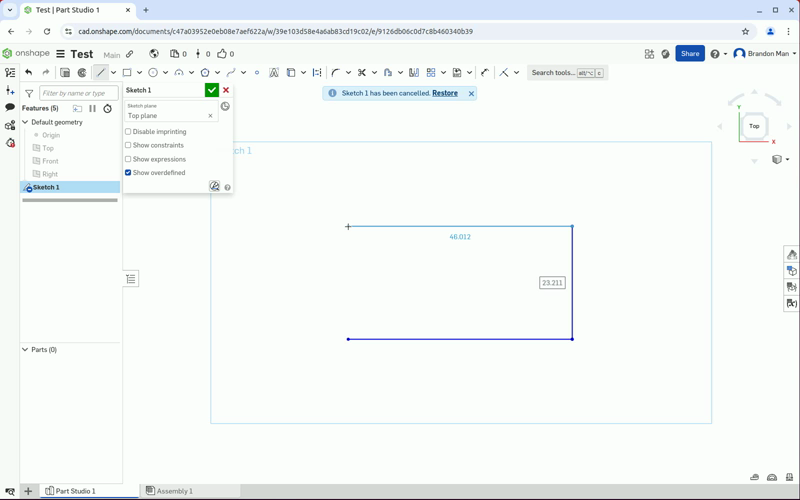
key_up(shift)
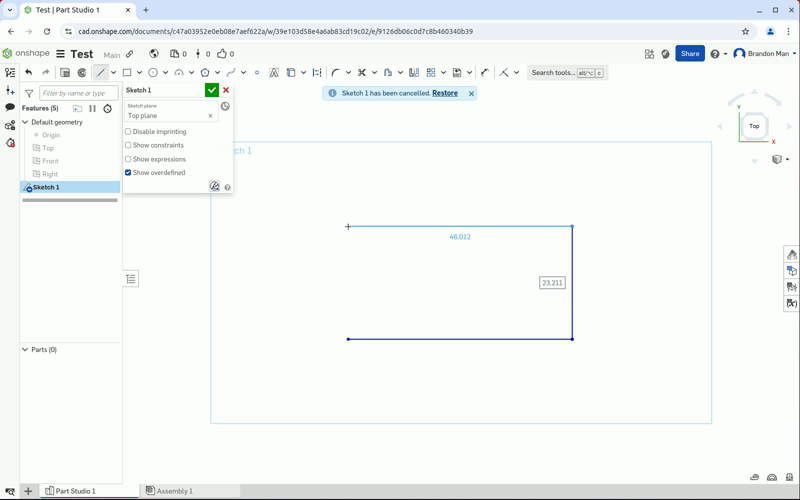
key_down(shift)
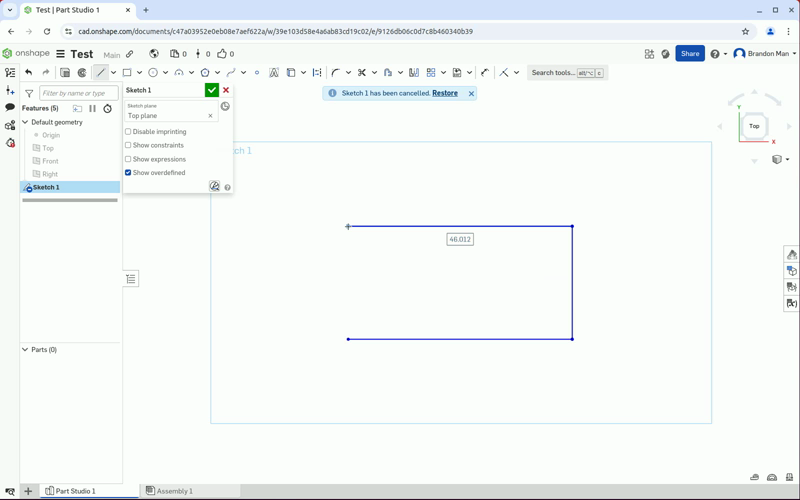
mouse_move(348, 339)
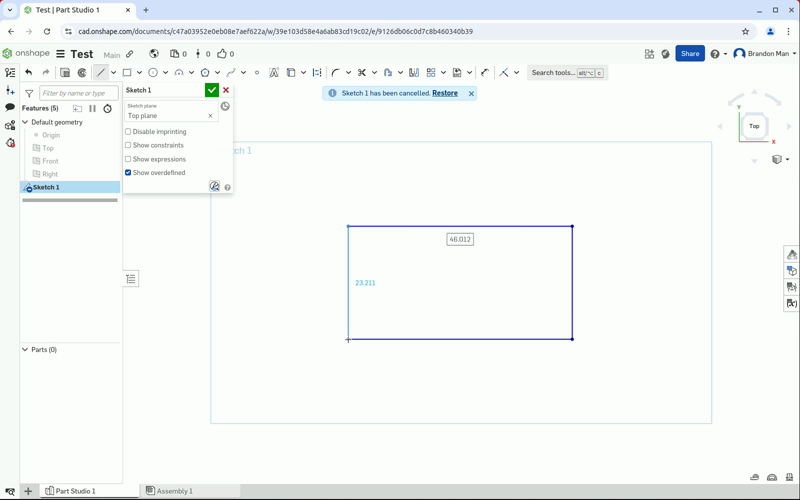
key_up(shift)
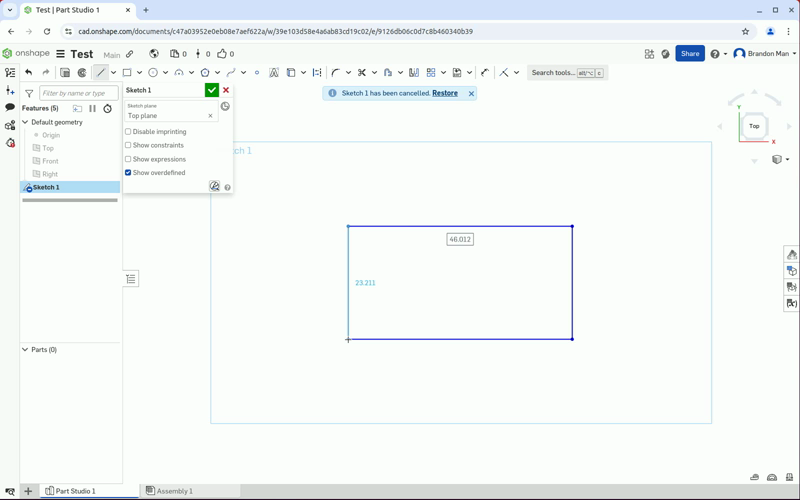
click(348, 339)
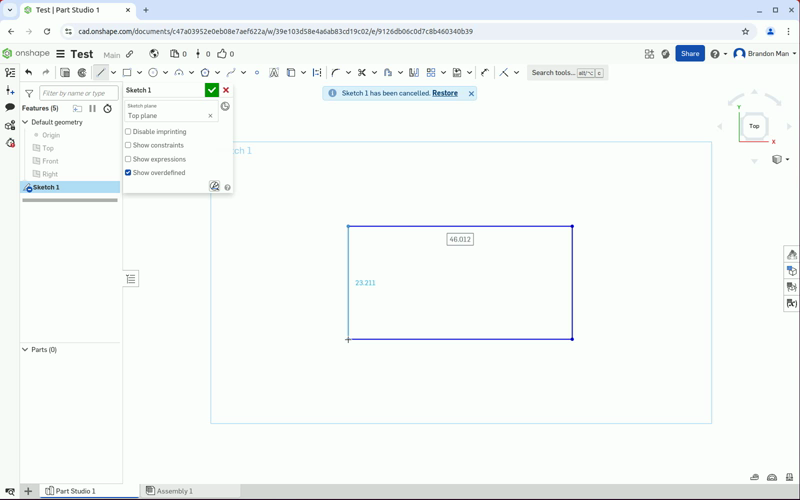
key(esc)
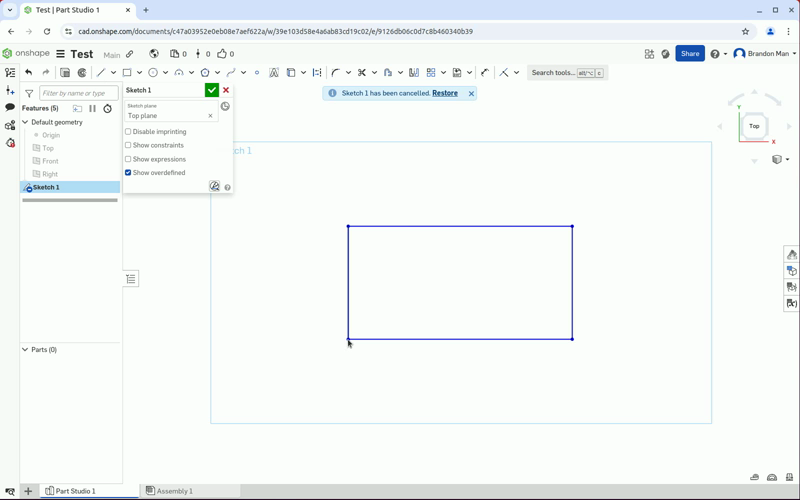
mouse_move(444, 267)
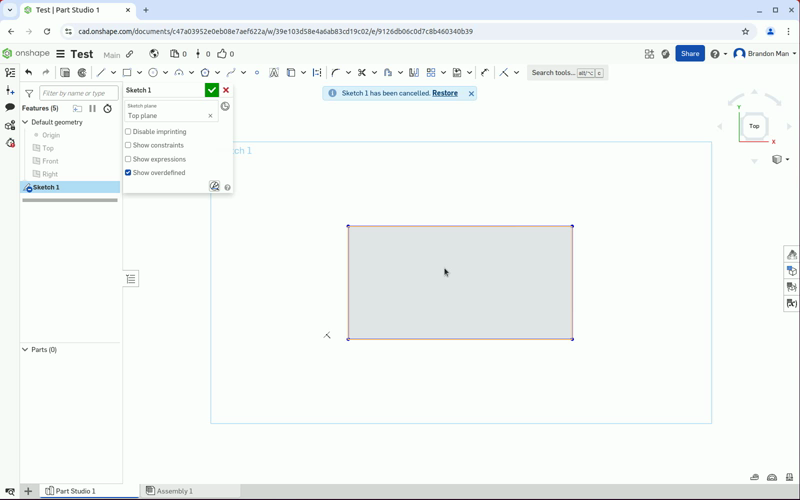
click(444, 267)
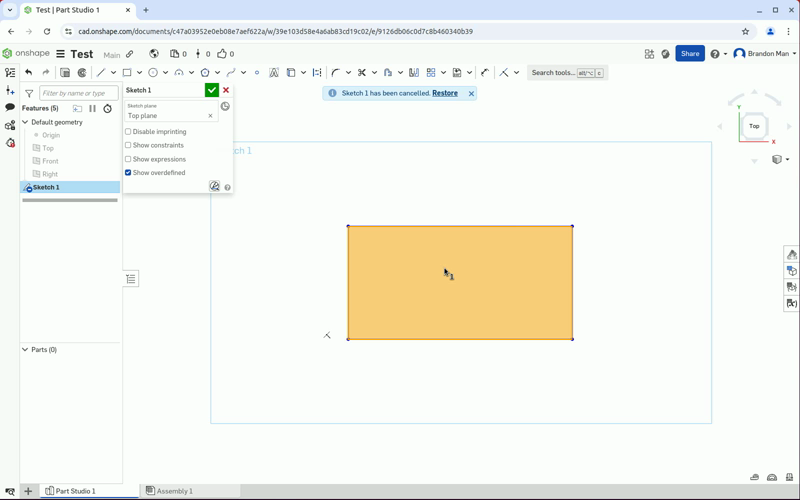
mouse_move(73, 352)
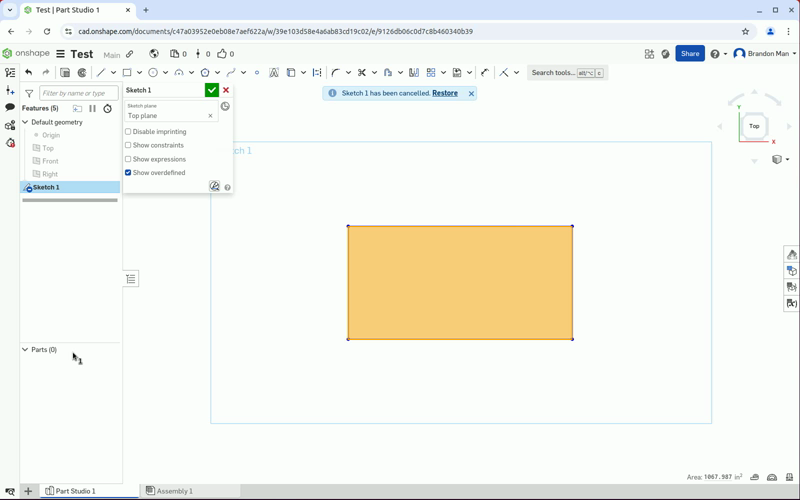
key(shift+y)
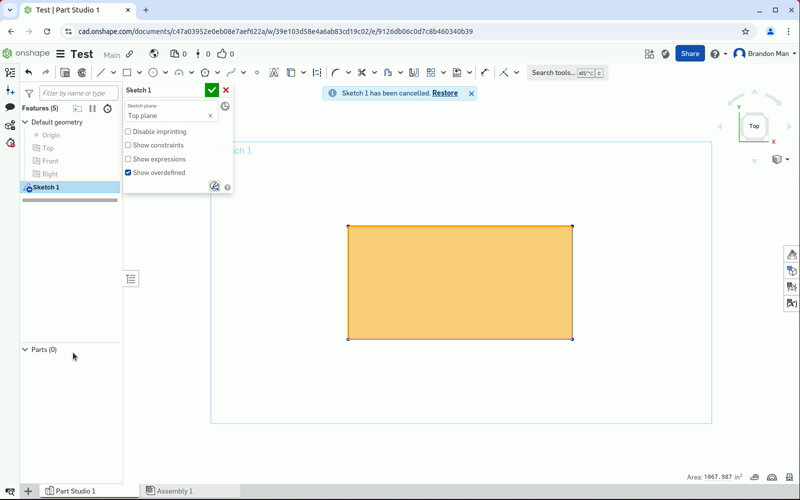
key(shift+e)
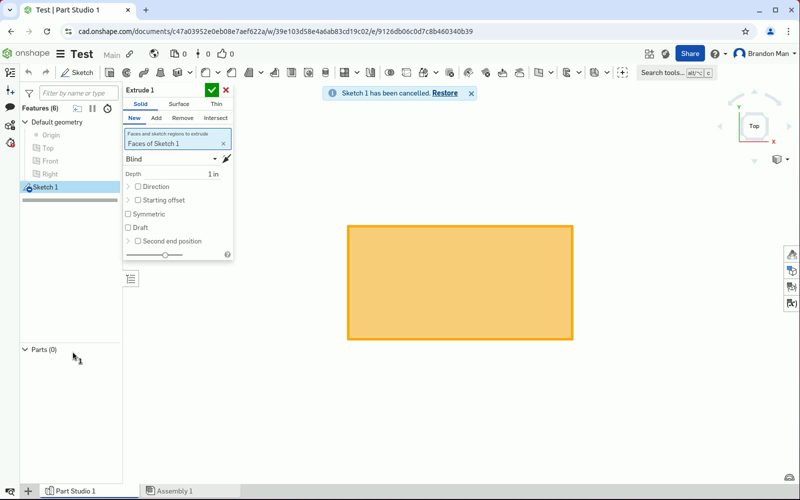
mouse_move(143, 106)
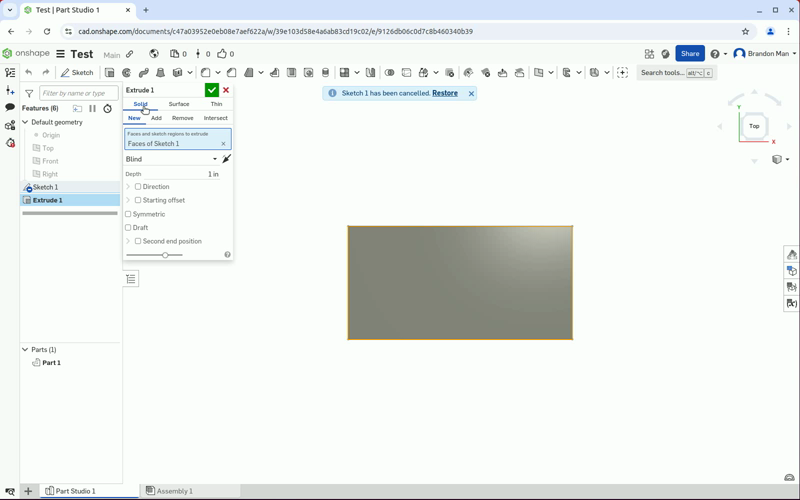
click(143, 106)
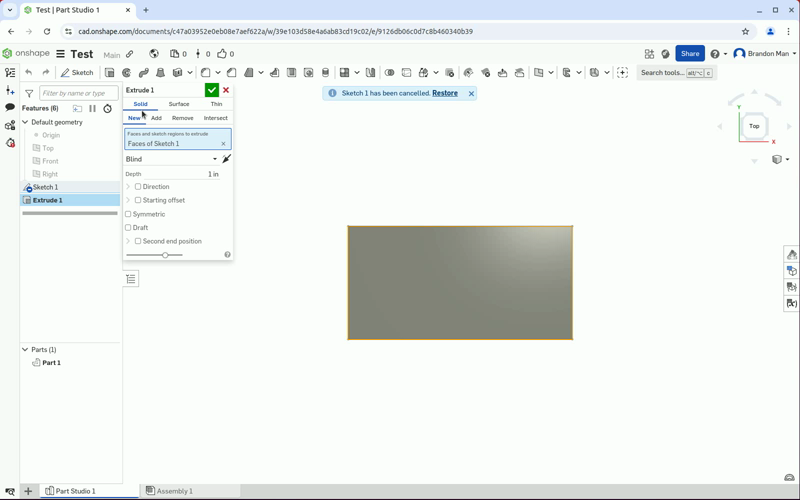
mouse_move(137, 120)
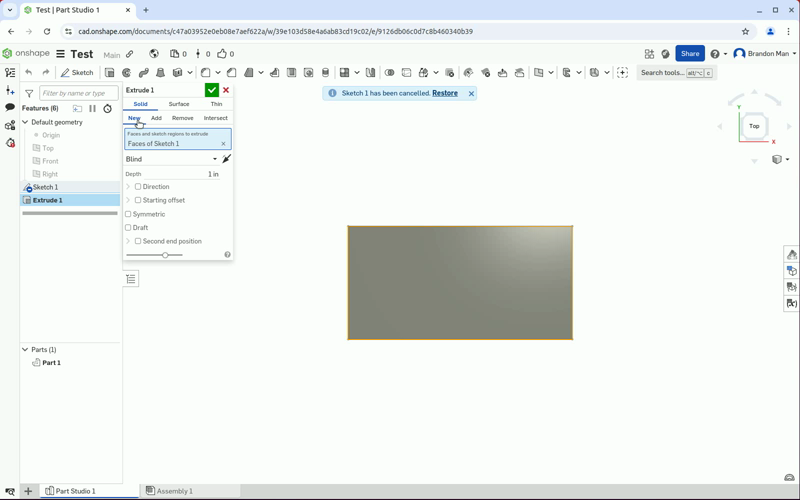
click(137, 120)
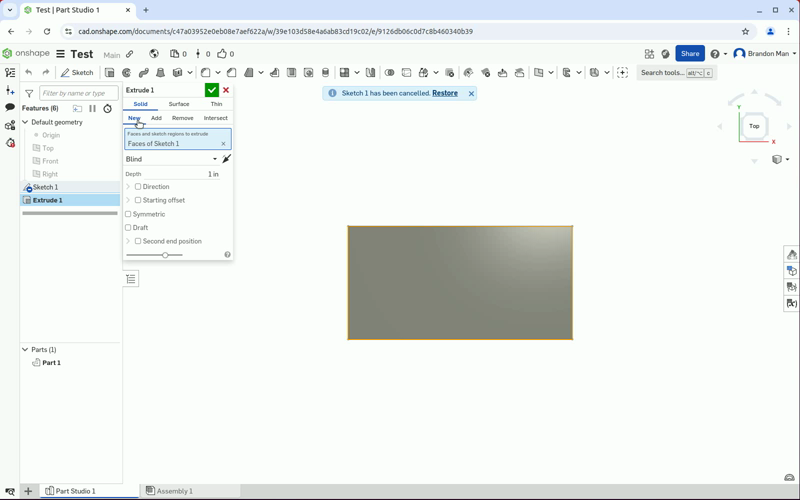
key(tab, 4)
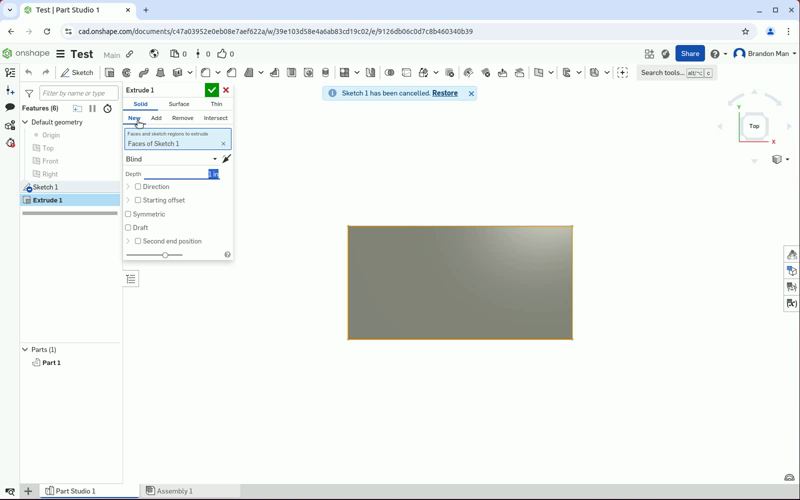
text(6.981)
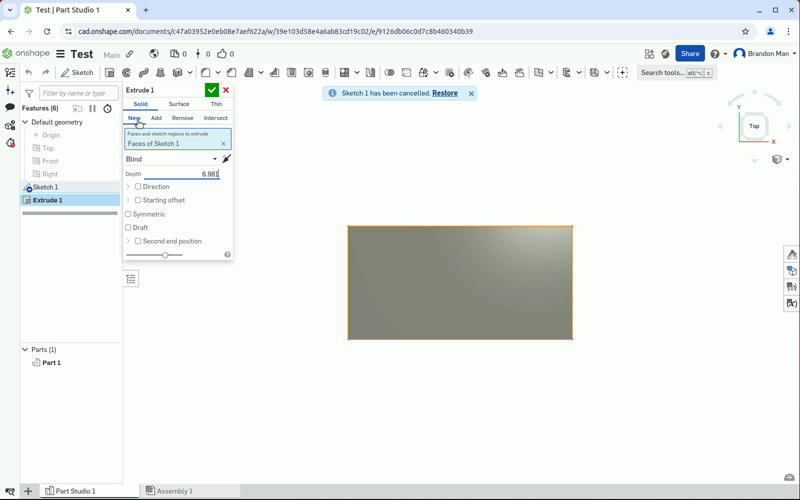
key(enter)
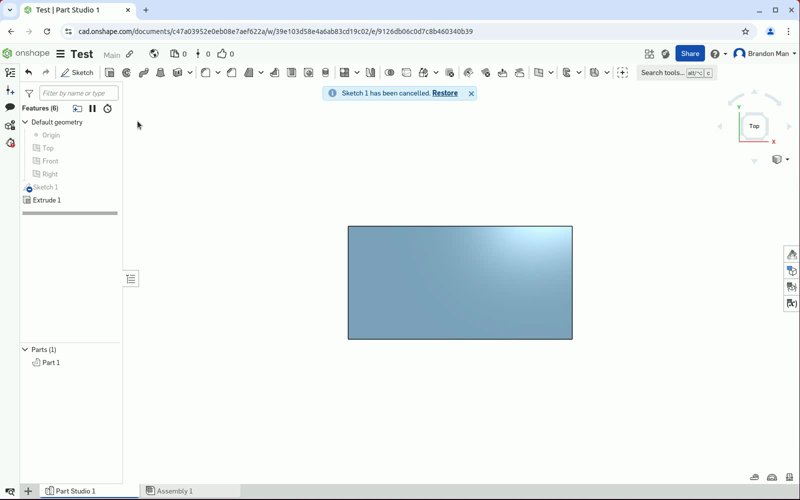
key(shift+h)
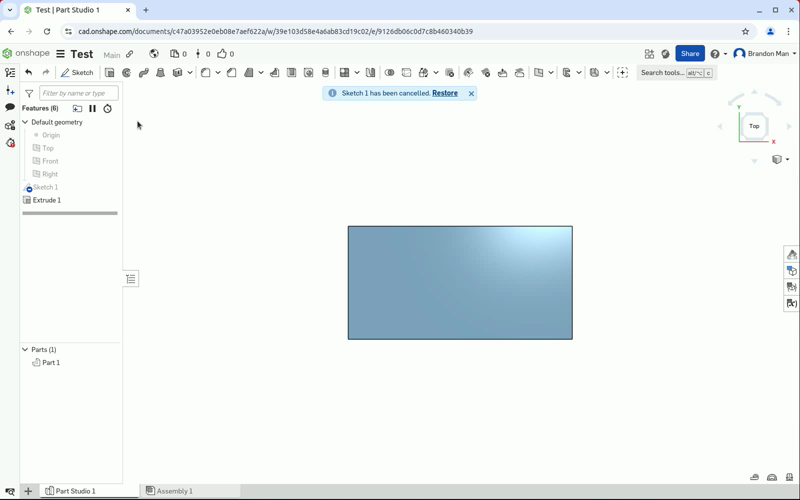
key(shift+h)
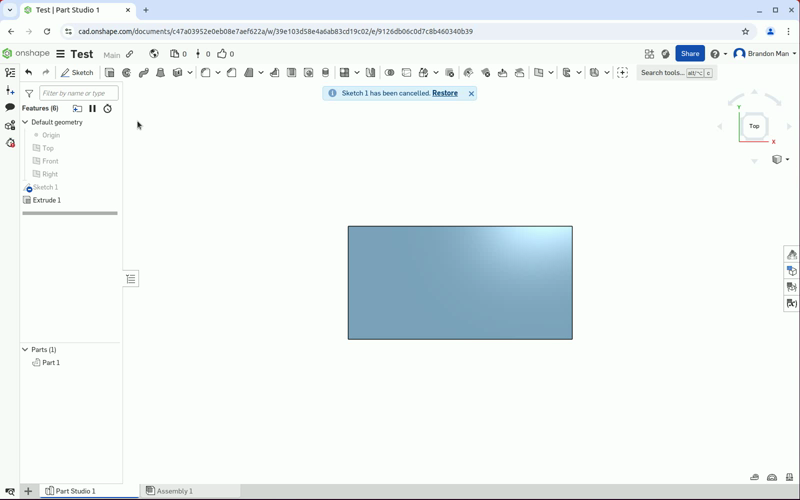
mouse_move(73, 189)
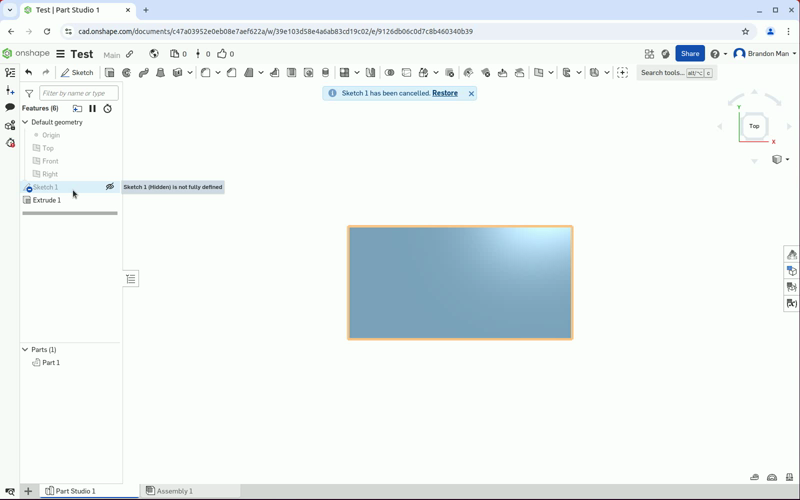
click(73, 189)
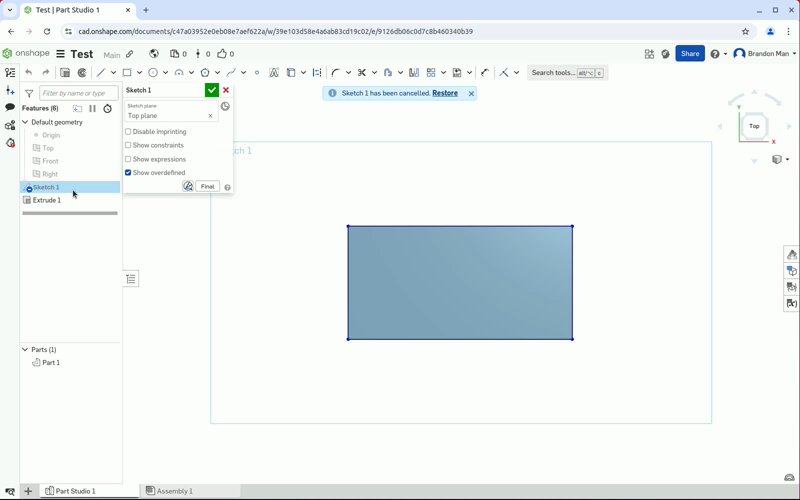
mouse_move(229, 92)
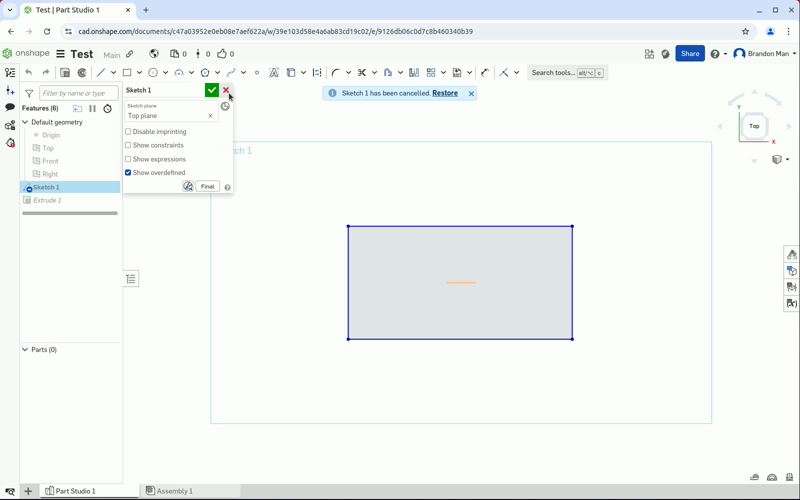
click(229, 92)
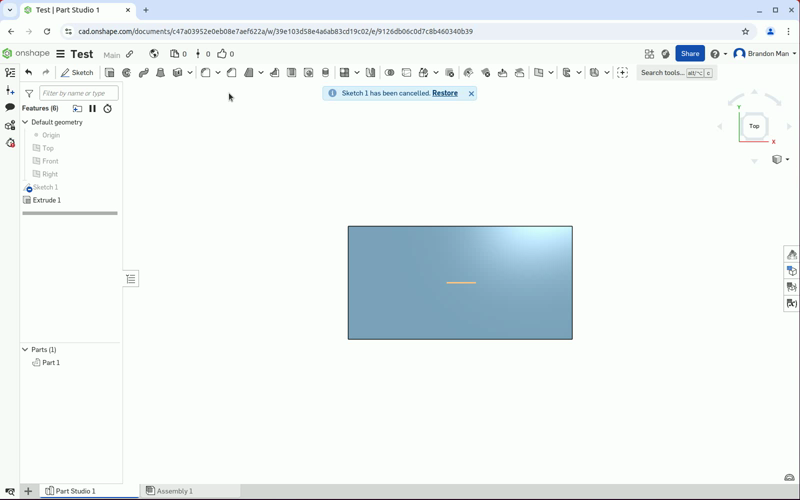
mouse_move(541, 75)
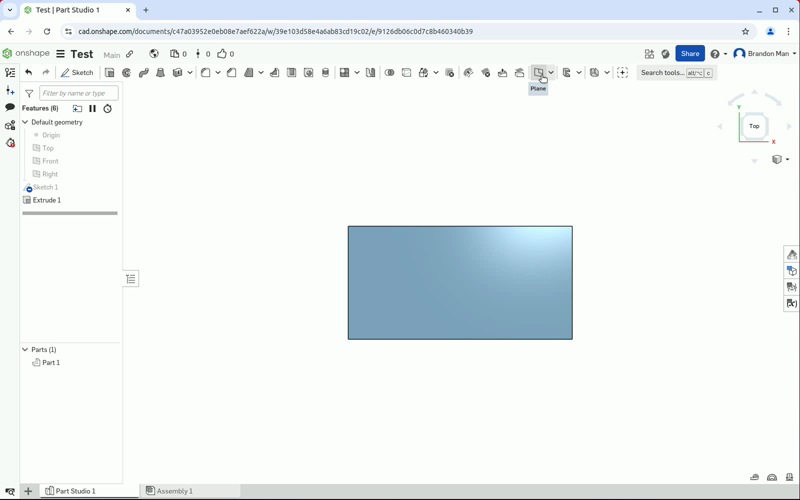
click(541, 75)
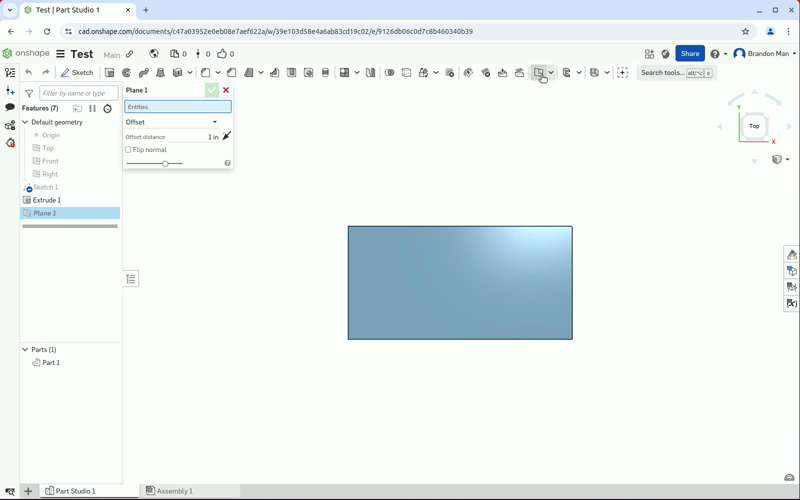
mouse_move(73, 150)
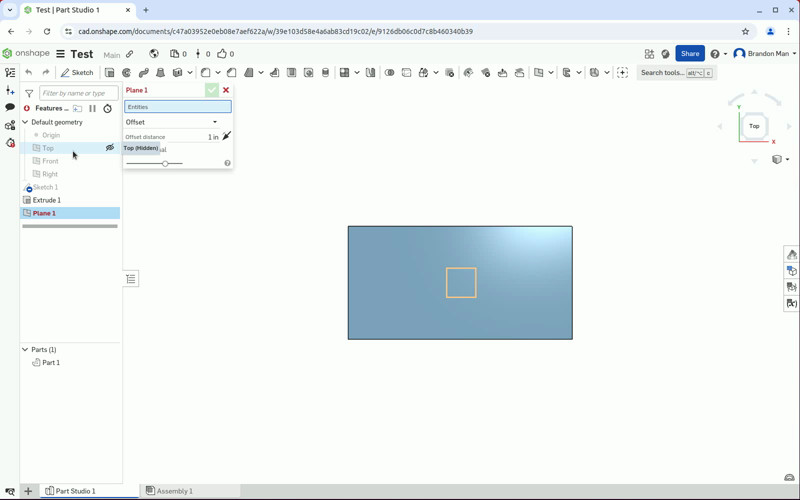
click(73, 150)
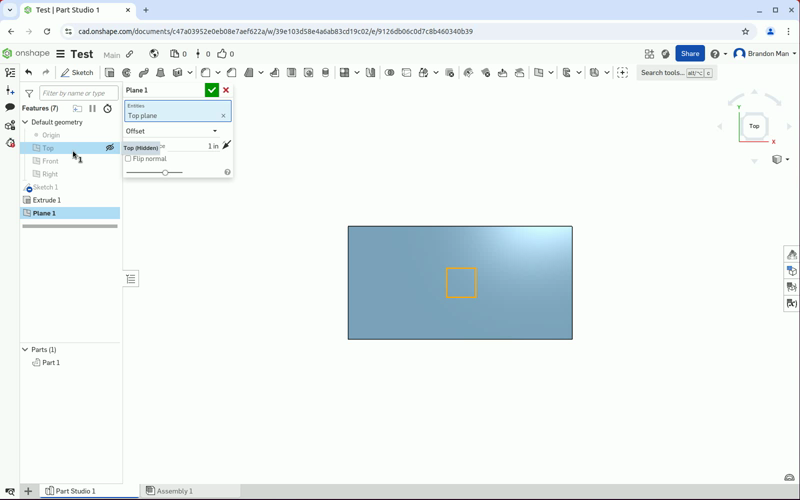
key(tab, 2)
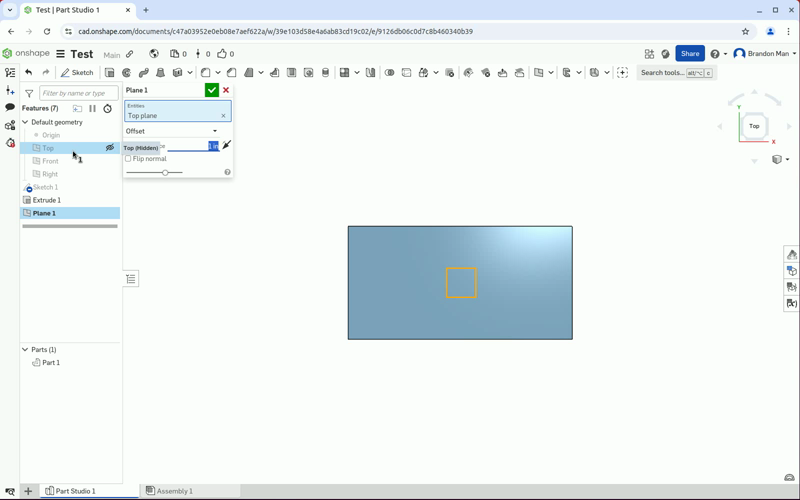
text(6.994)
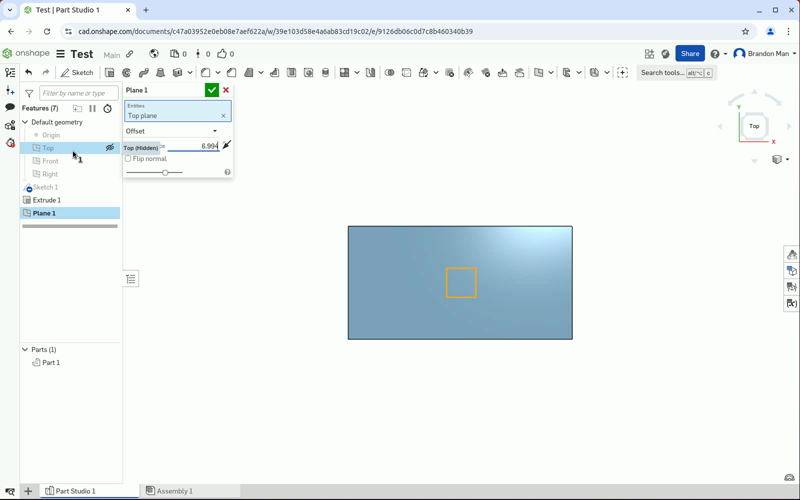
key(enter, 2)
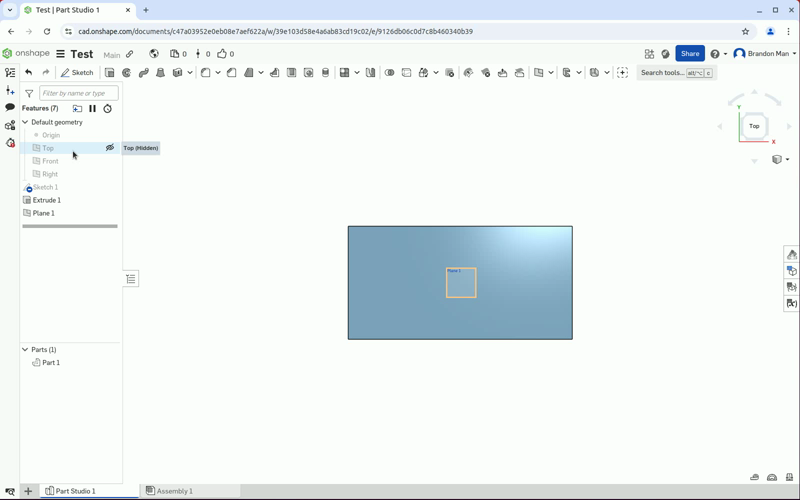
key(shift+s)
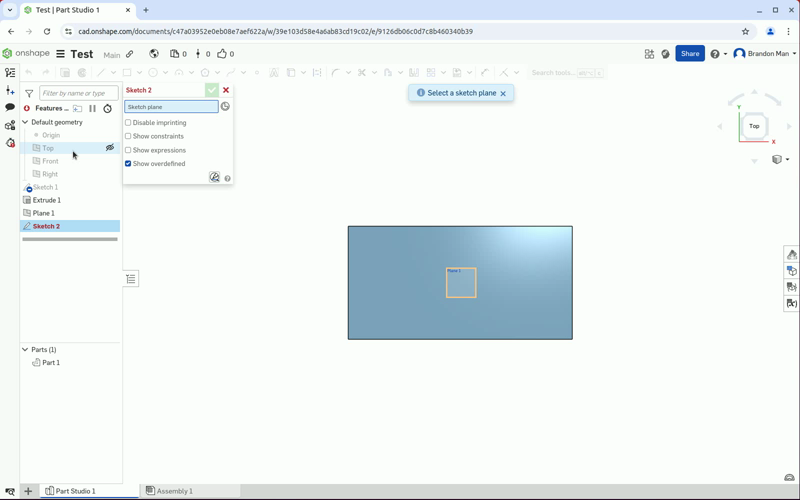
mouse_move(73, 215)
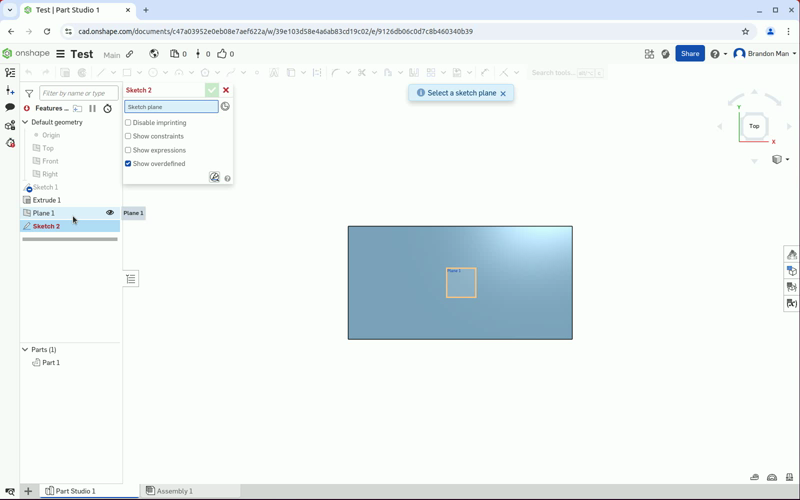
click(73, 215)
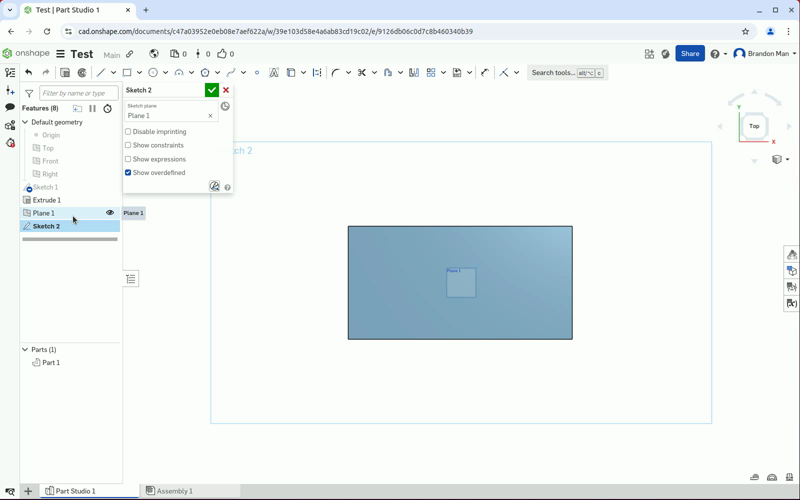
mouse_move(73, 352)
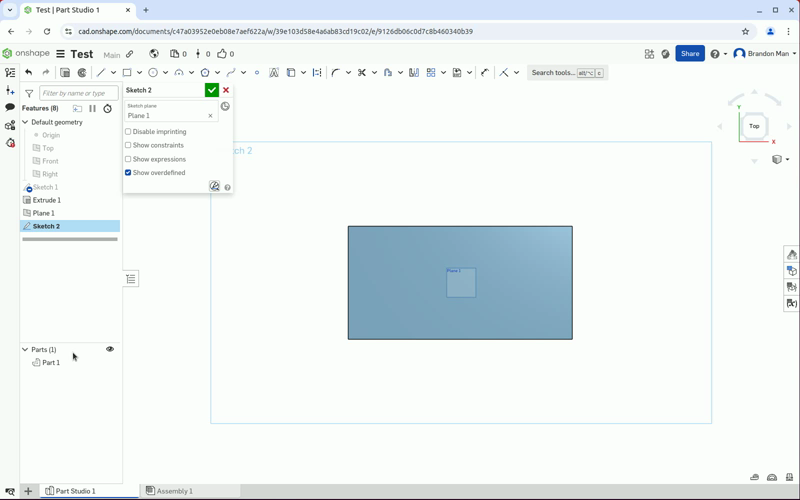
key(y)
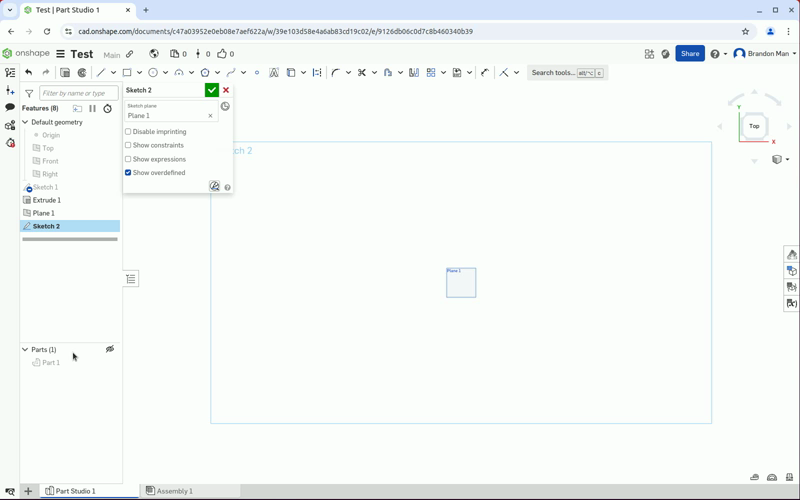
key(c)
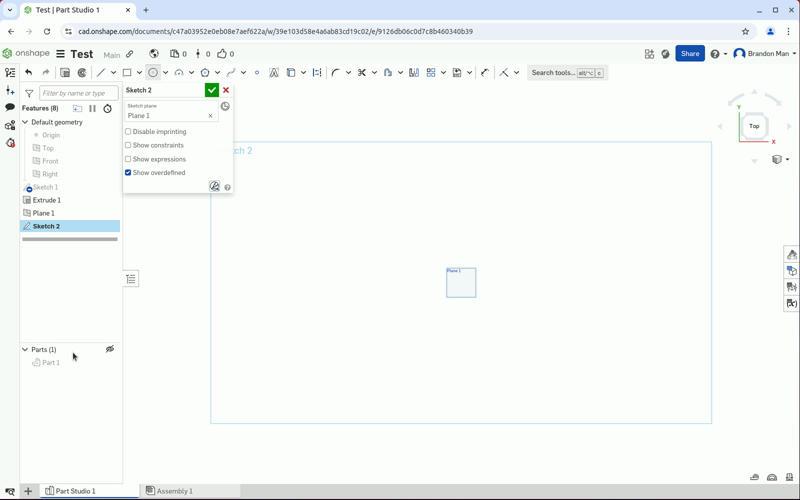
key_down(shift)
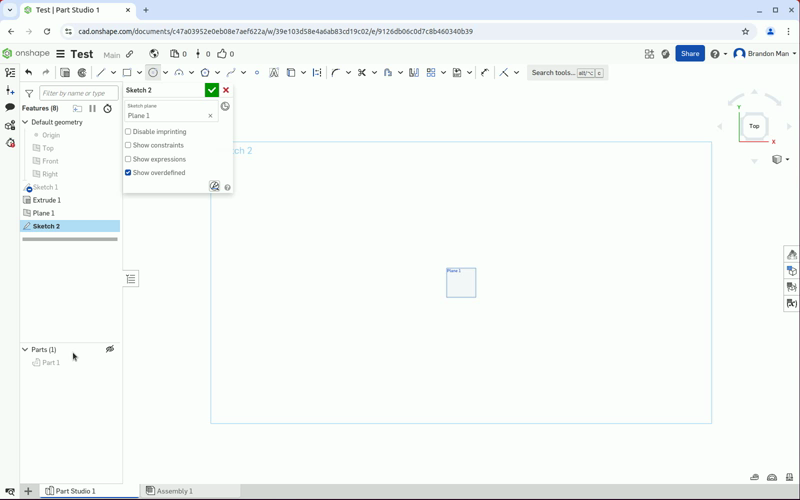
mouse_move(517, 282)
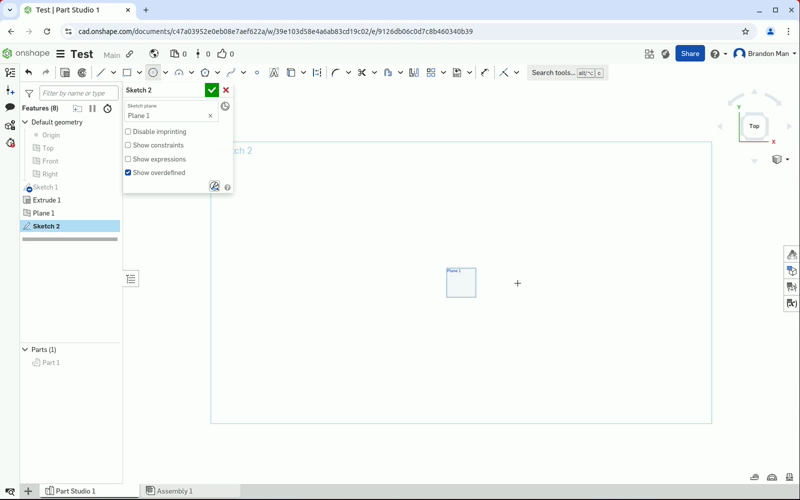
click(517, 282)
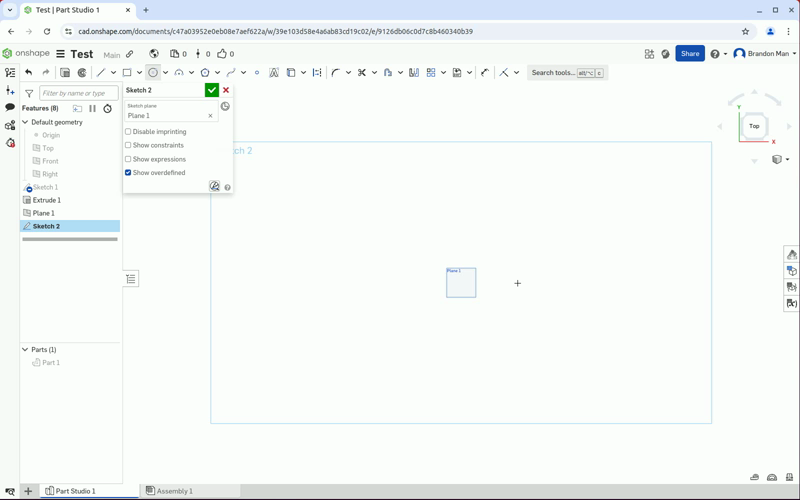
key_up(shift)
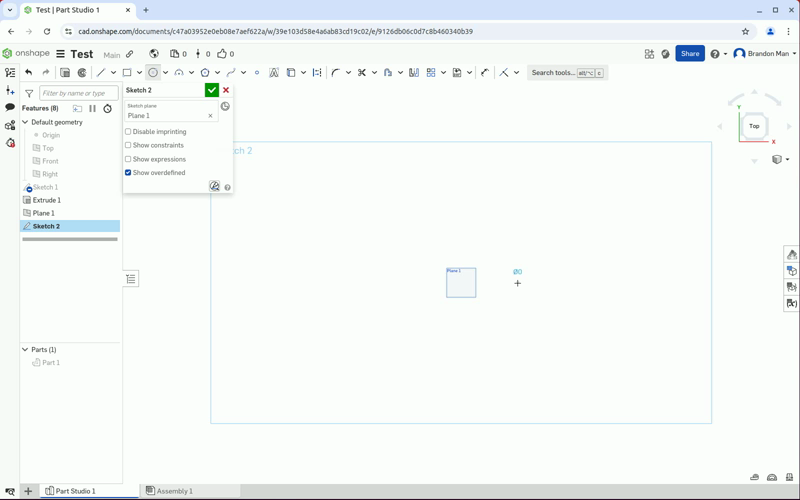
mouse_move(546, 282)
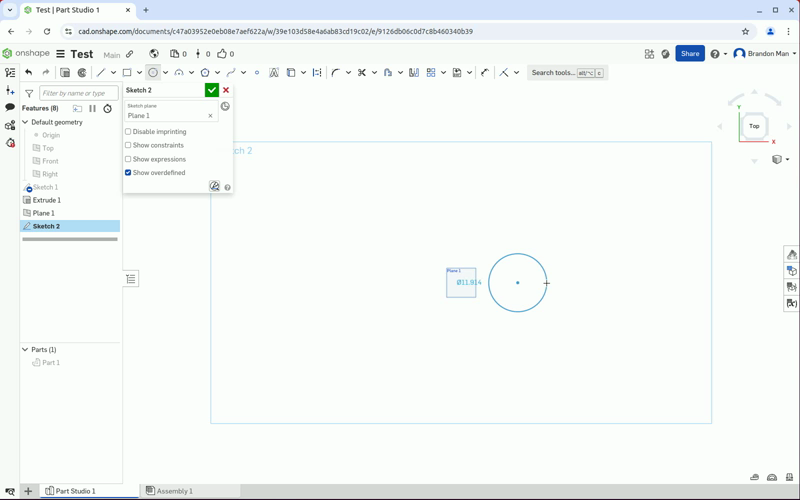
click(546, 282)
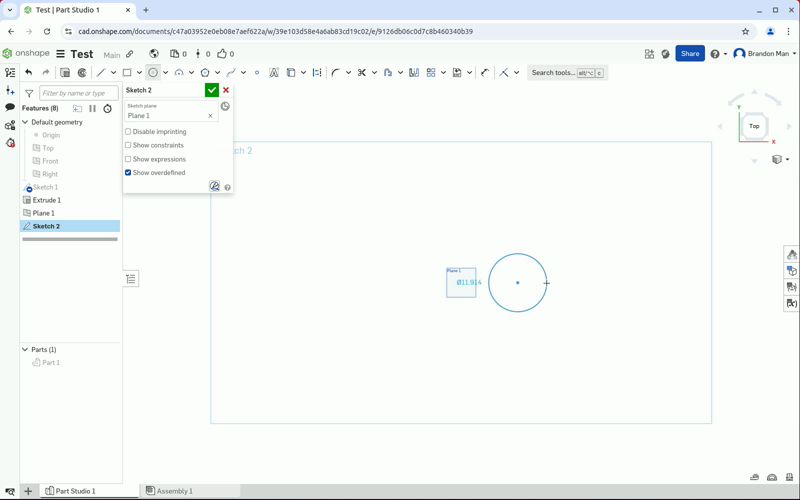
key(esc)
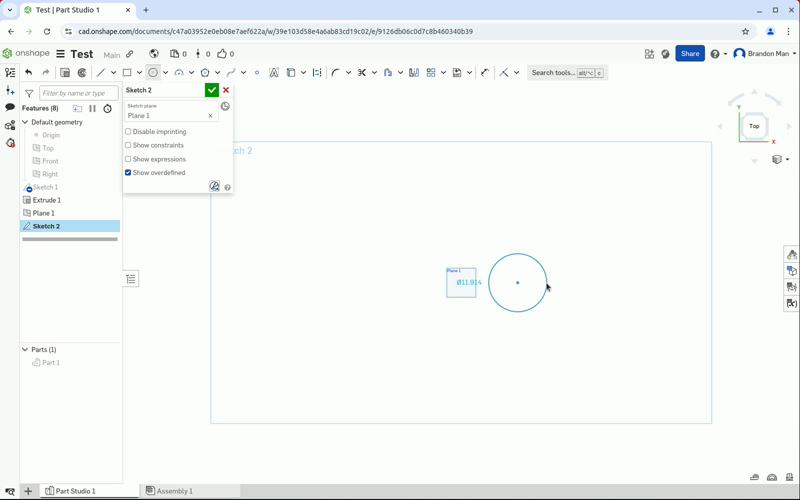
mouse_move(514, 273)
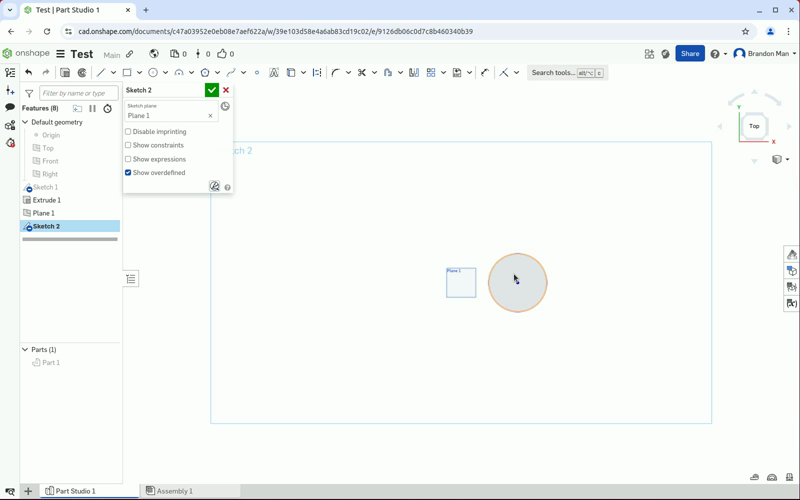
click(514, 273)
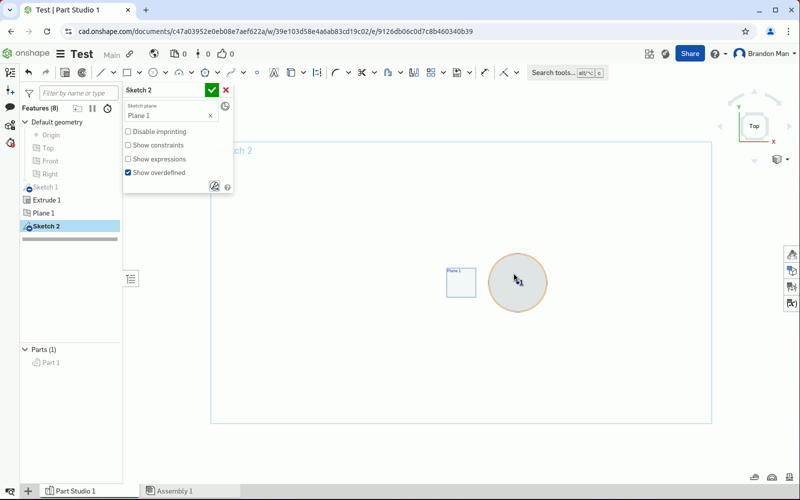
mouse_move(73, 352)
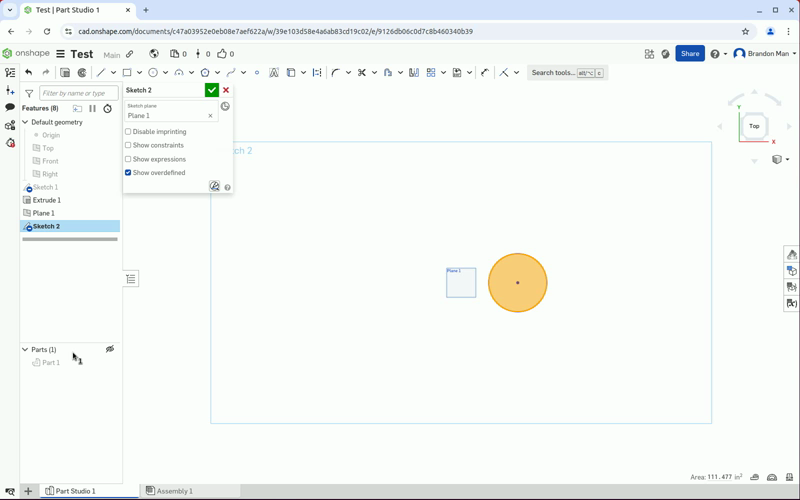
key(shift+y)
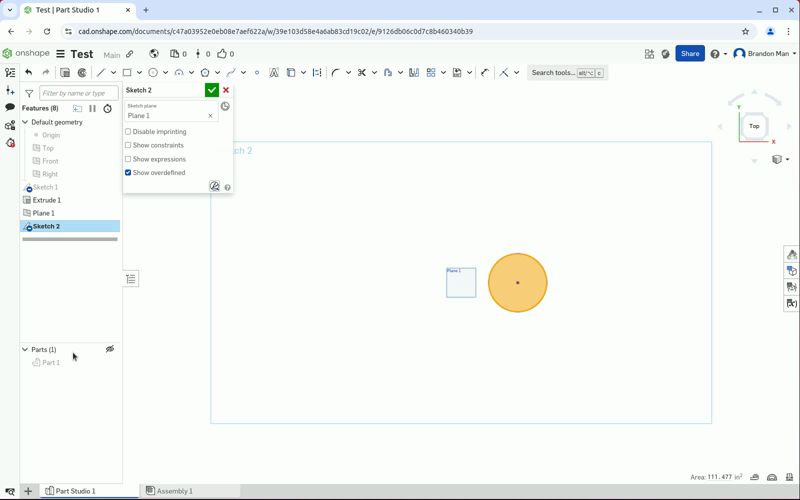
key(shift+e)
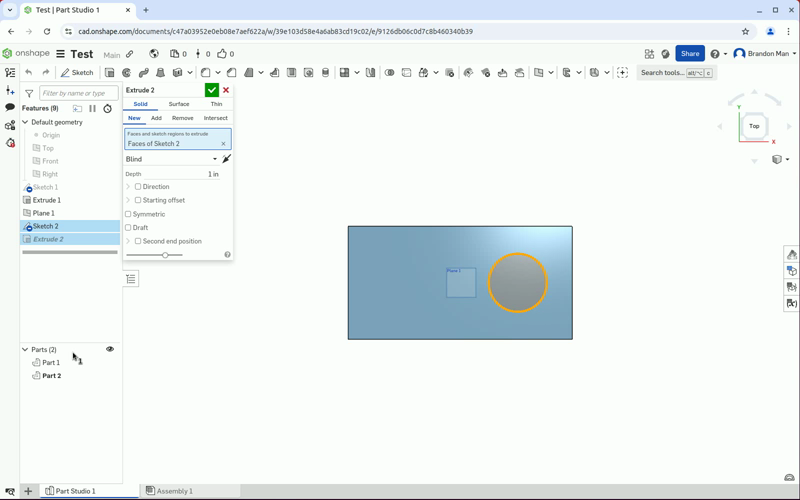
mouse_move(143, 106)
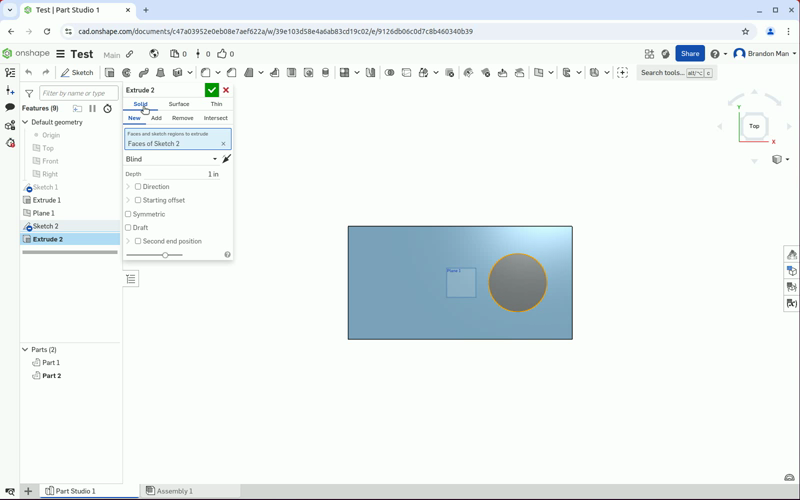
click(143, 106)
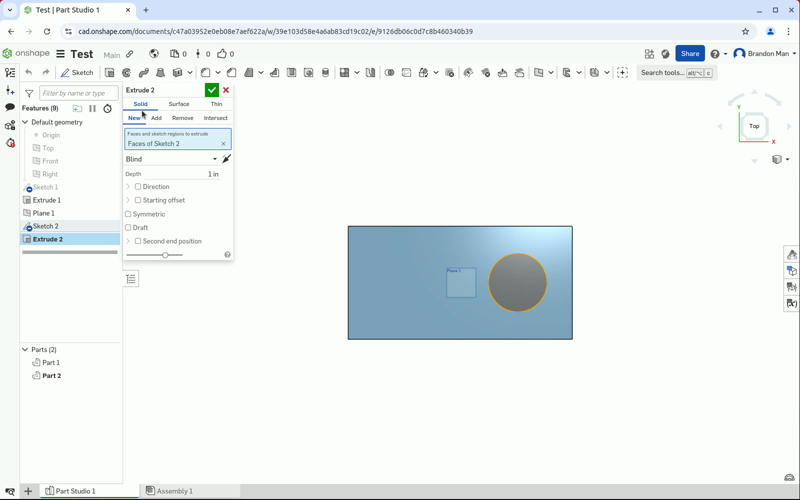
mouse_move(137, 120)
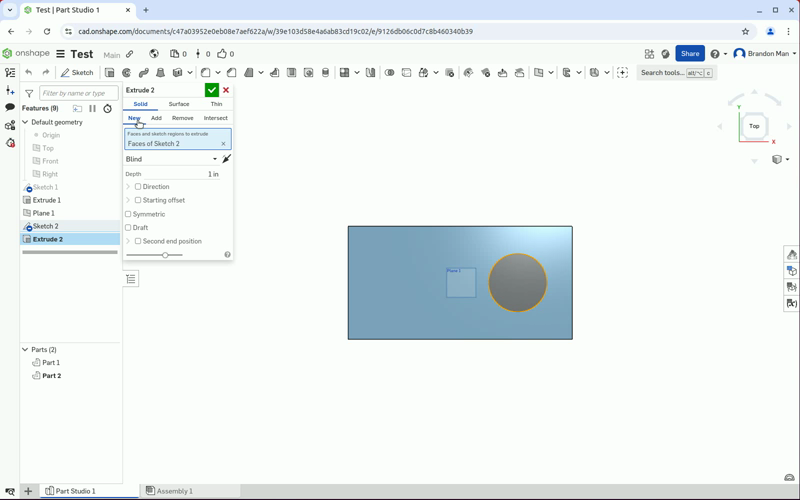
click(137, 120)
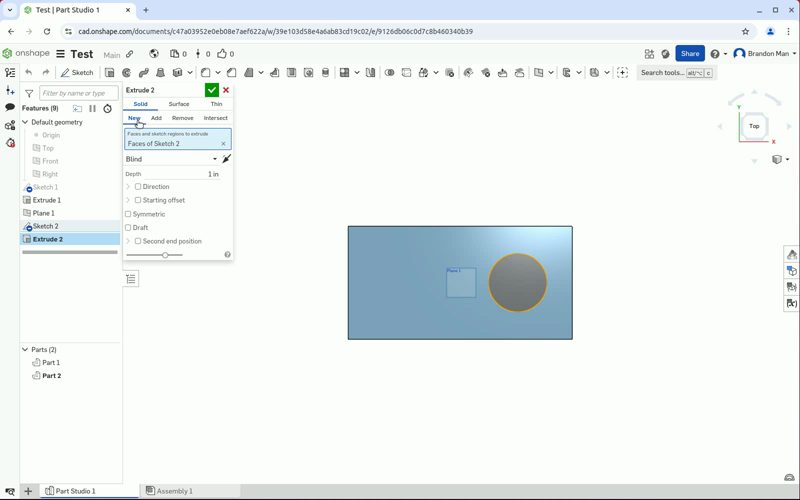
key(tab, 4)
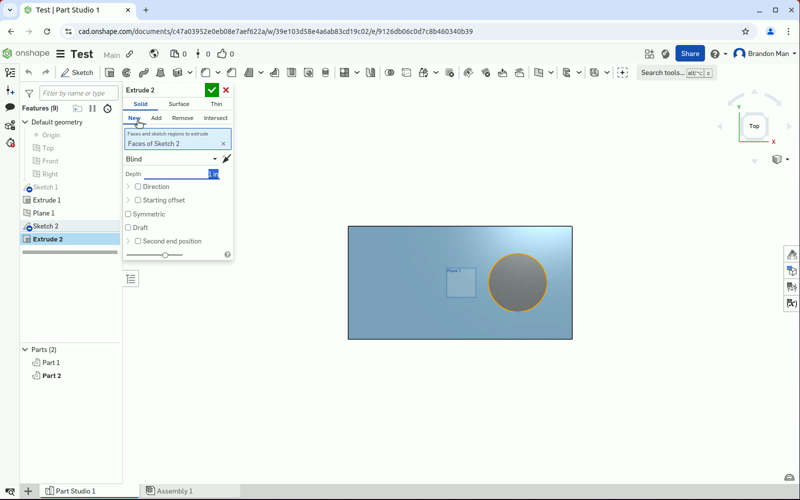
text(11.554)
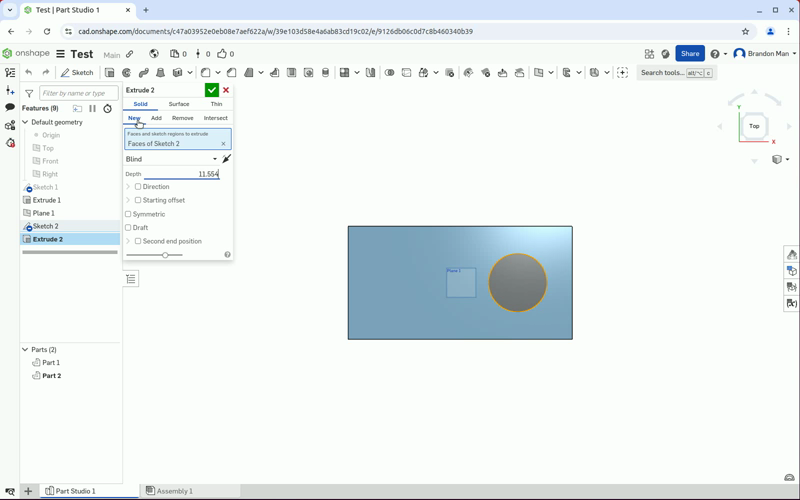
key(enter)
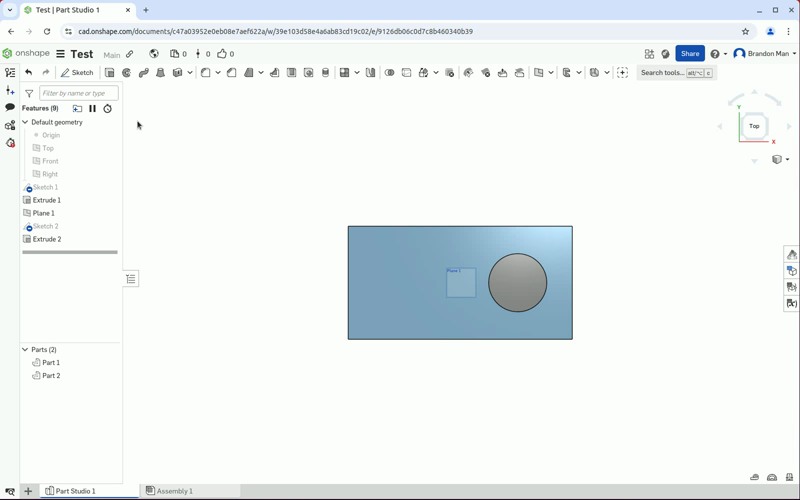
key(shift+h)
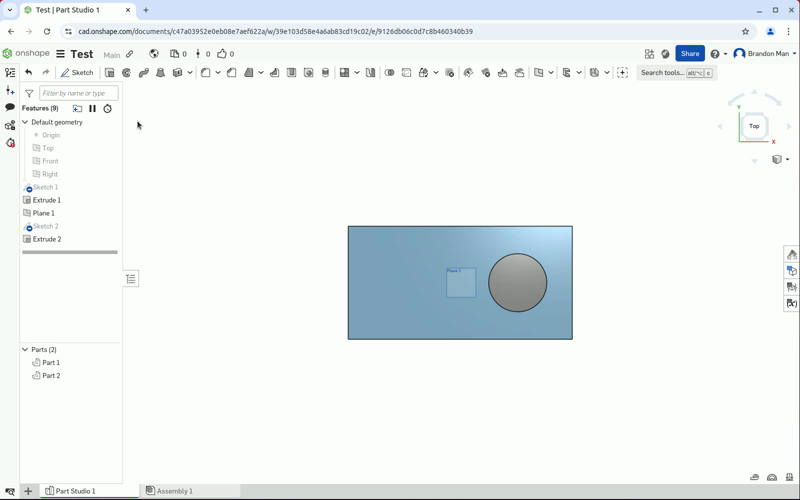
key(shift+h)
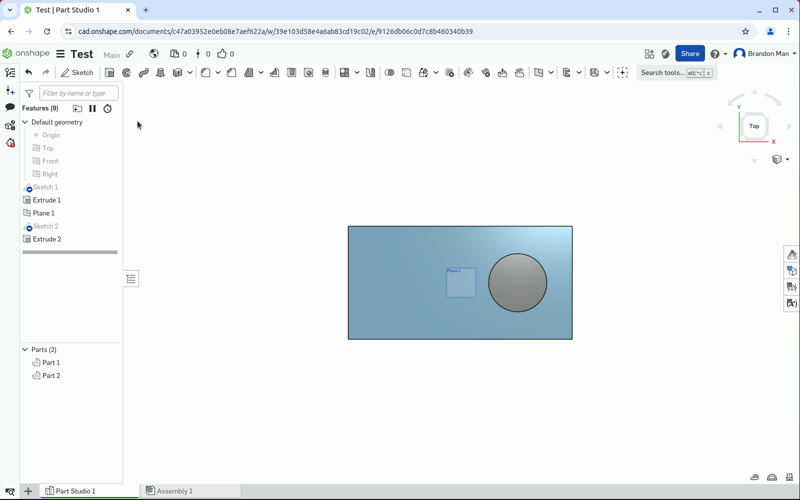
mouse_move(73, 189)
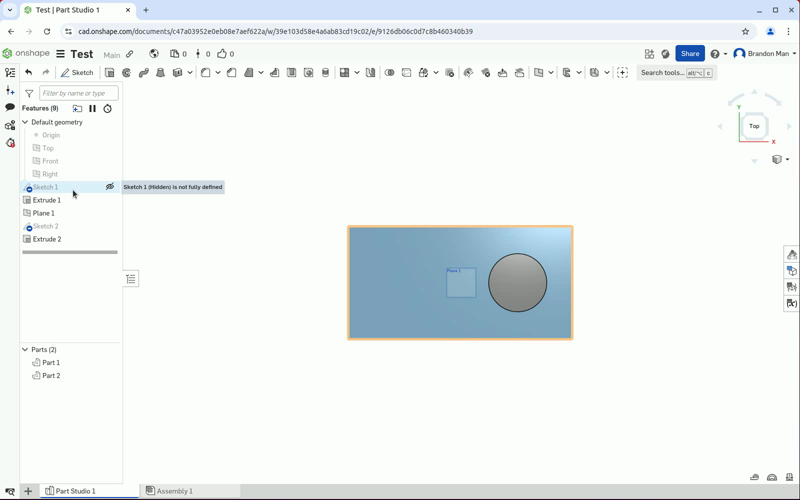
click(73, 189)
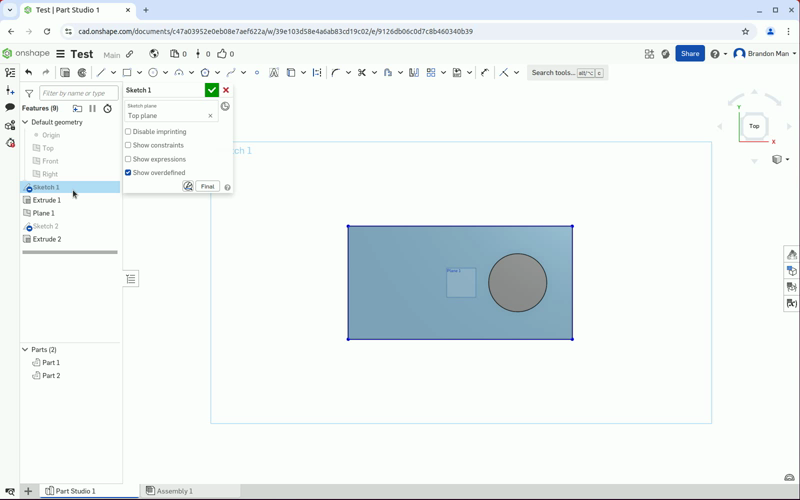
mouse_move(229, 92)
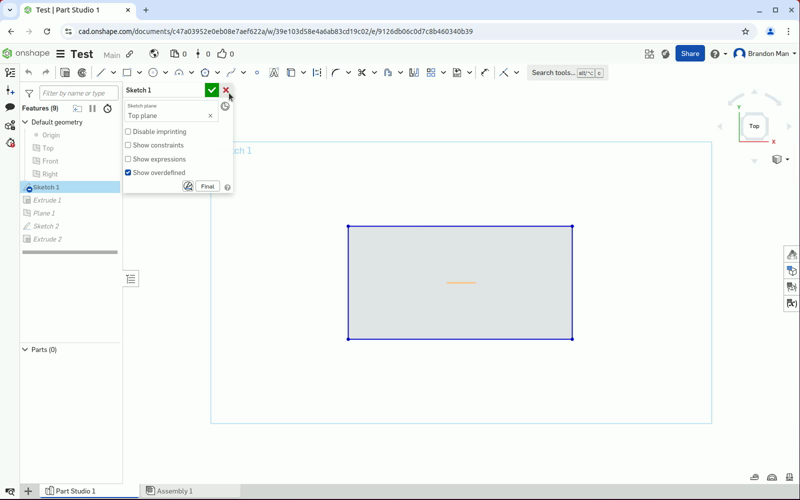
click(229, 92)
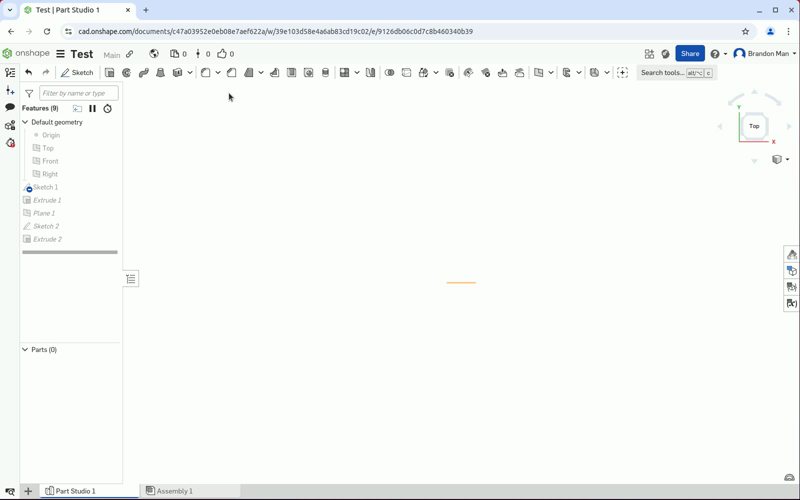
key(shift+s)
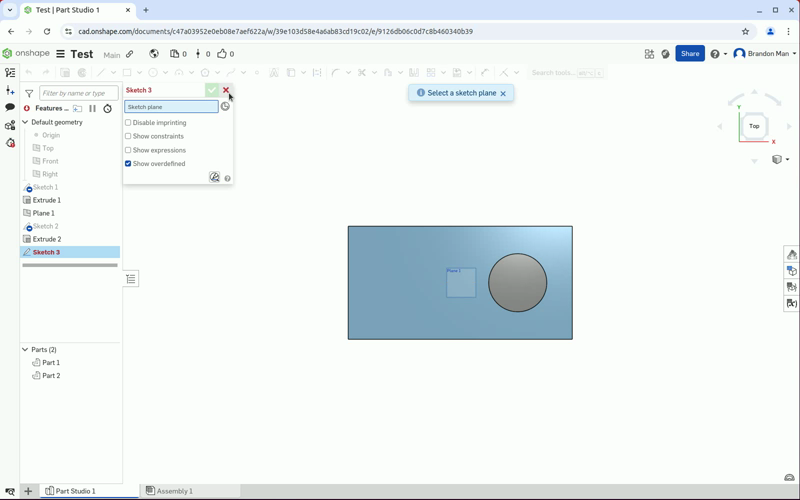
mouse_move(73, 215)
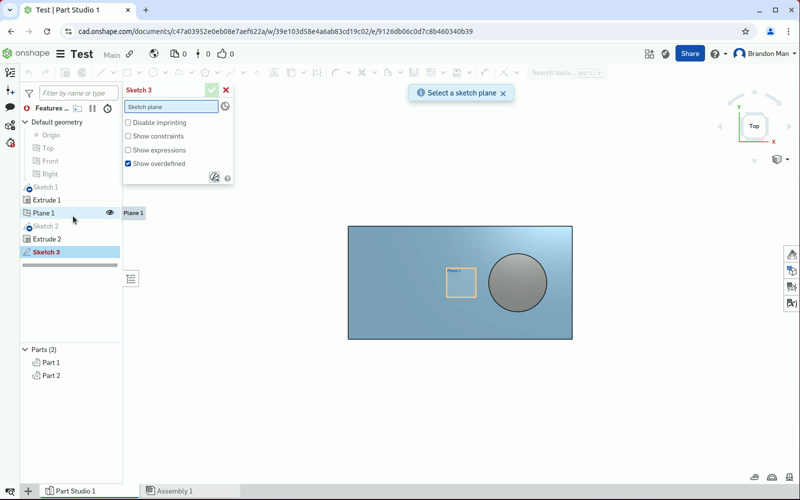
click(73, 215)
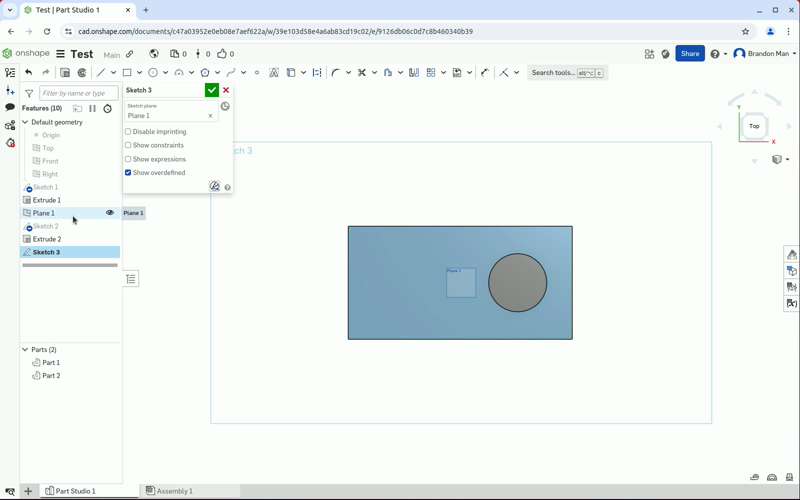
mouse_move(73, 352)
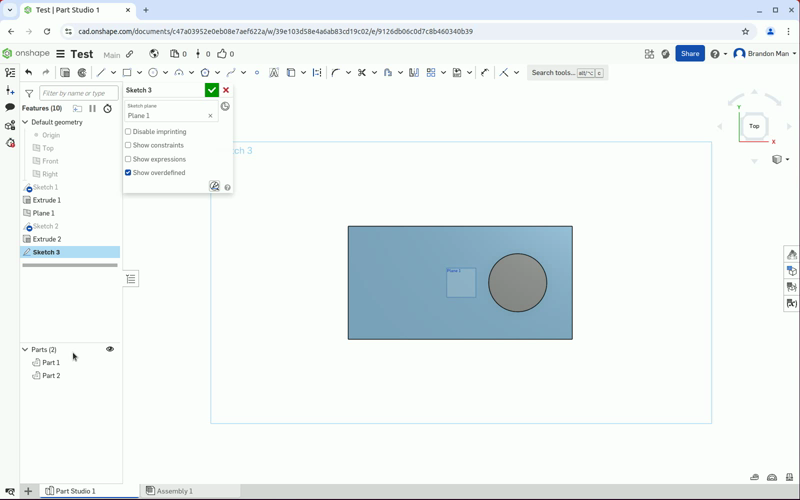
key(y)
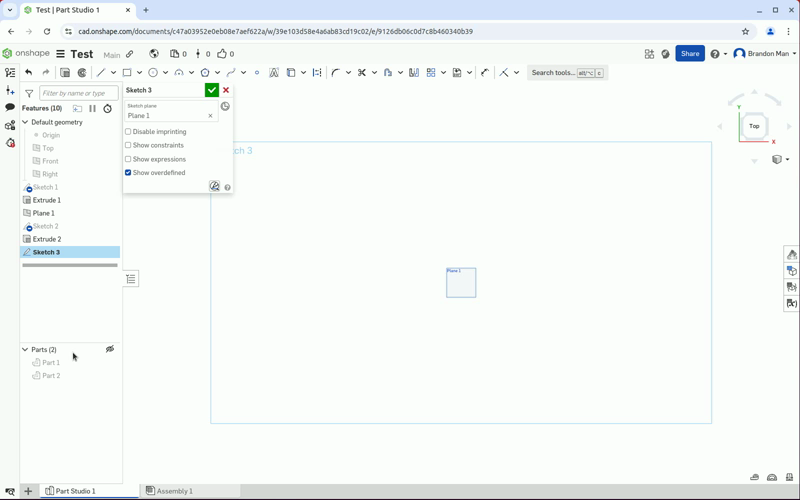
key(c)
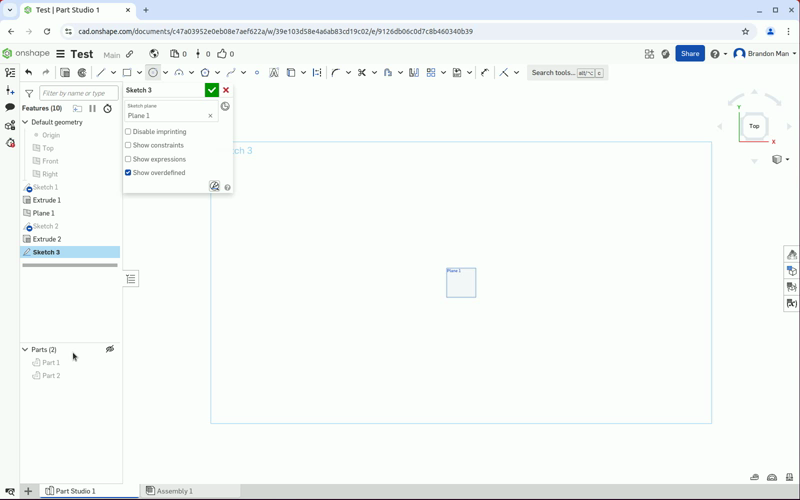
key_down(shift)
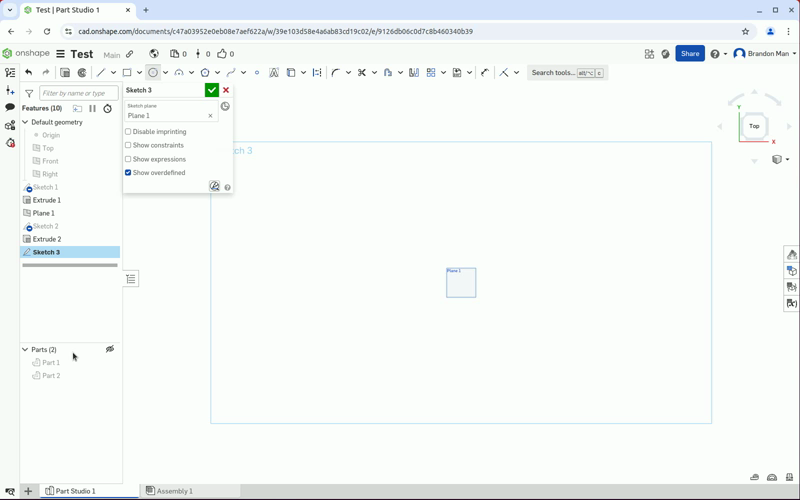
mouse_move(405, 282)
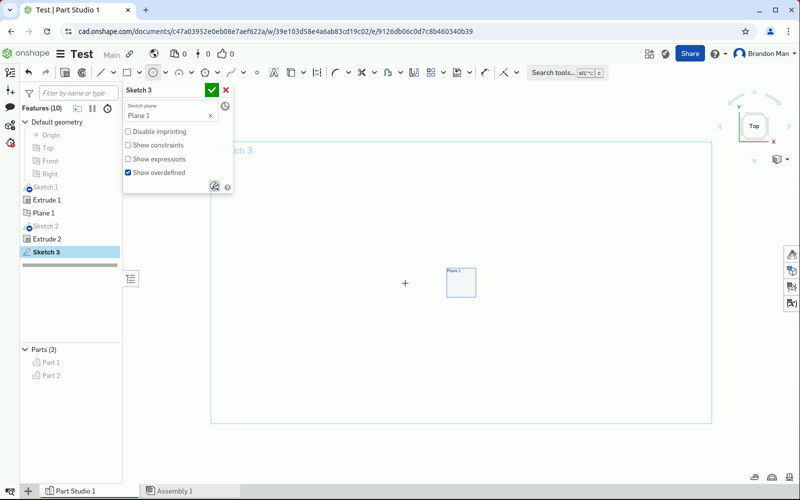
click(405, 282)
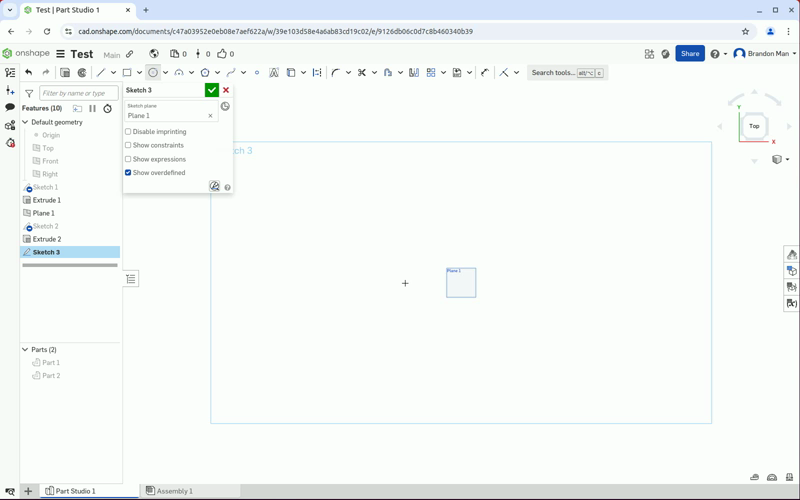
key_up(shift)
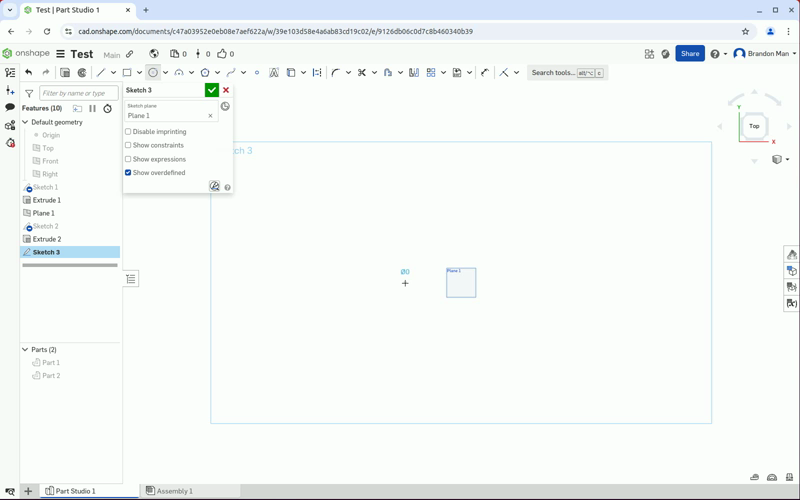
mouse_move(434, 282)
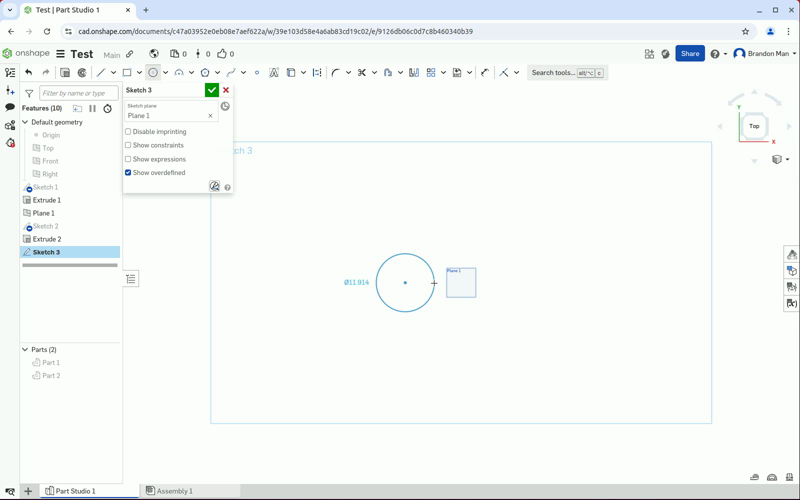
click(434, 282)
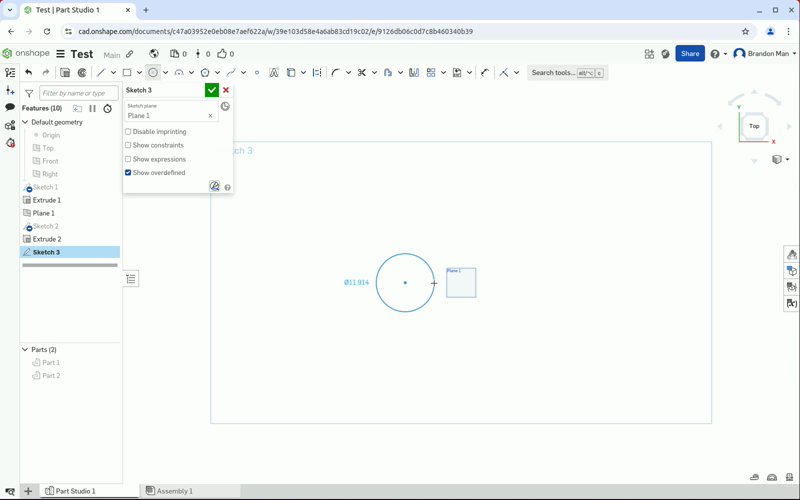
key(esc)
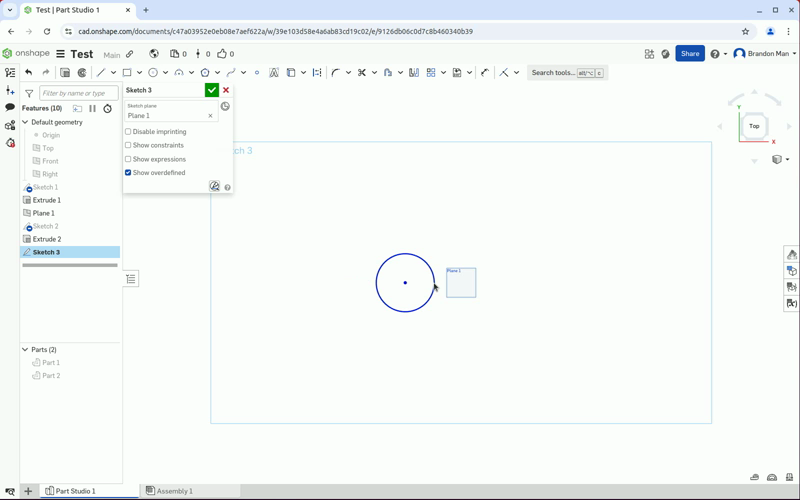
mouse_move(423, 286)
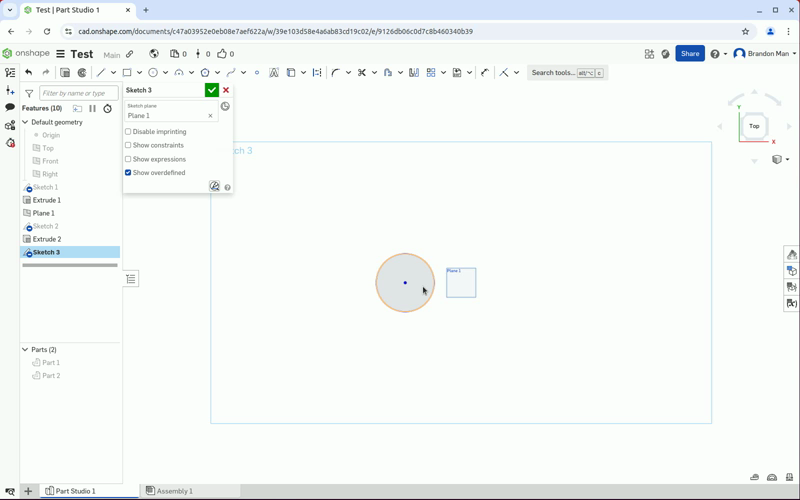
click(423, 286)
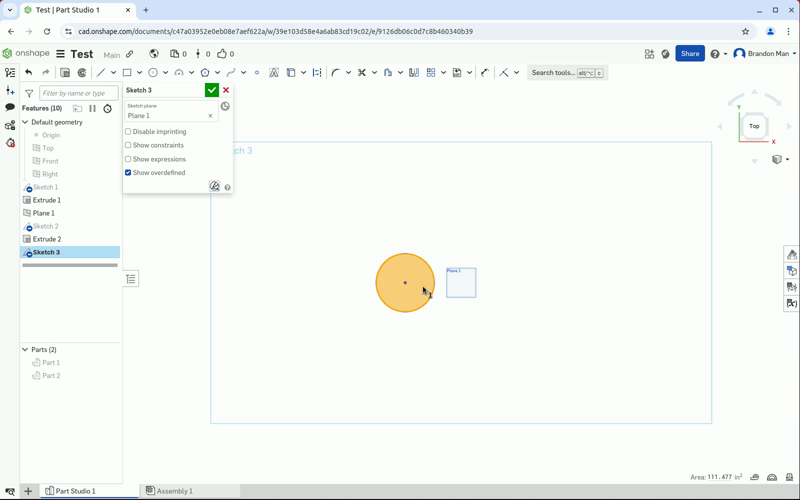
mouse_move(73, 352)
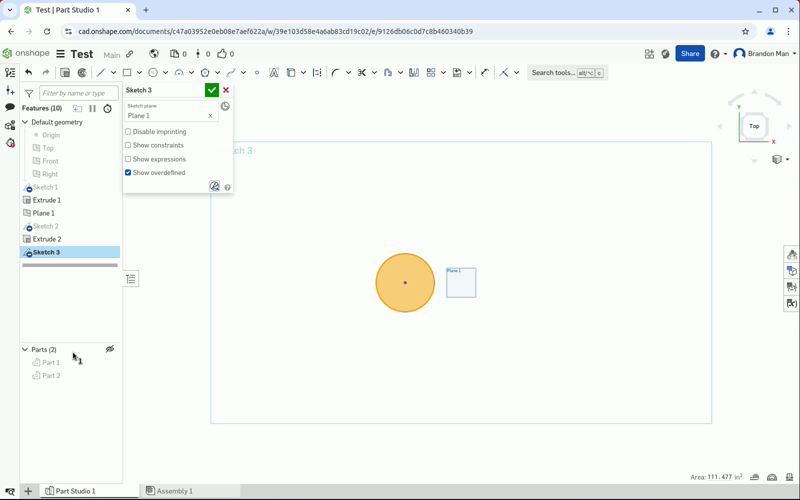
key(shift+y)
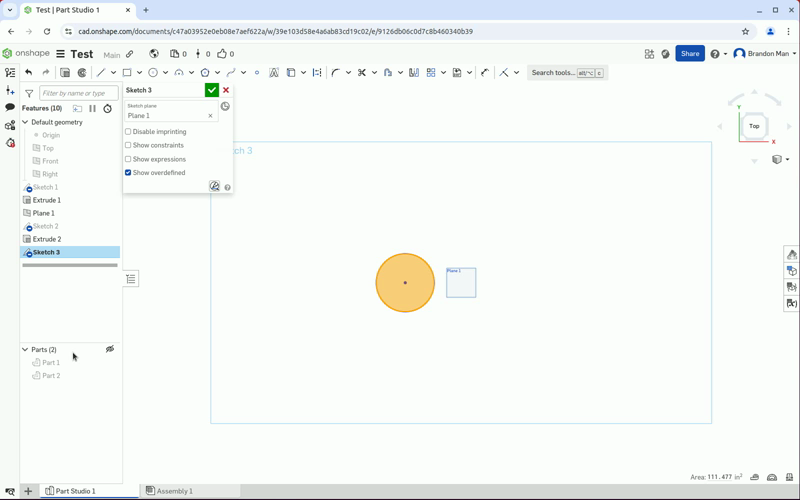
key(shift+e)
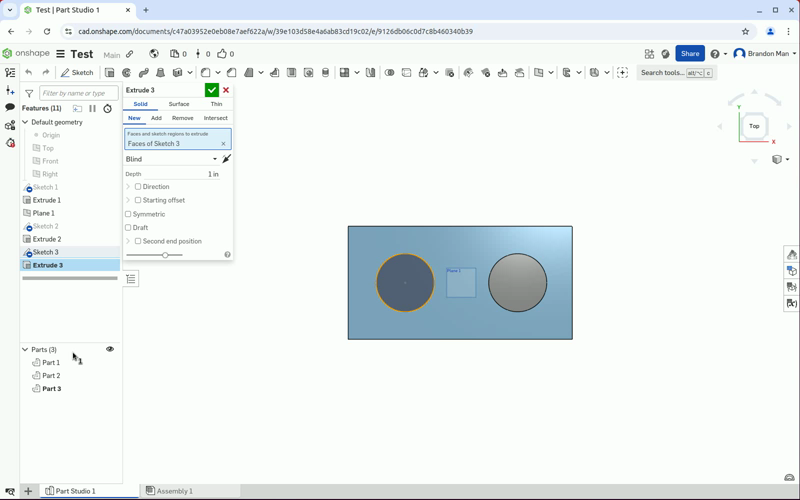
mouse_move(143, 106)
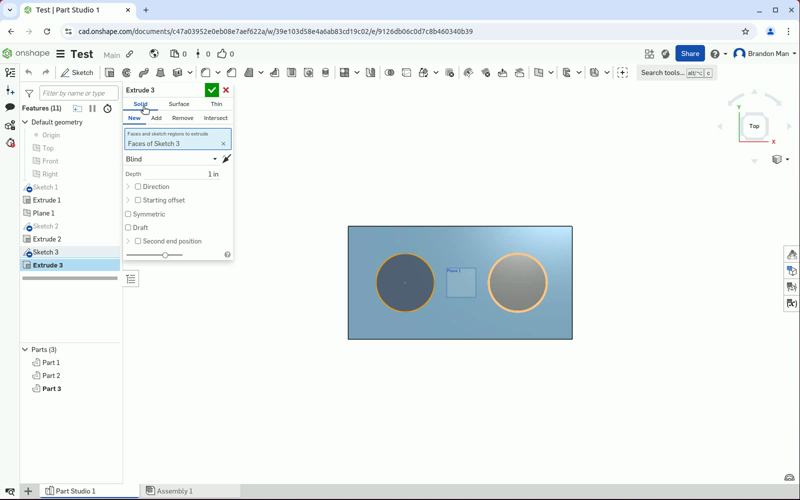
click(143, 106)
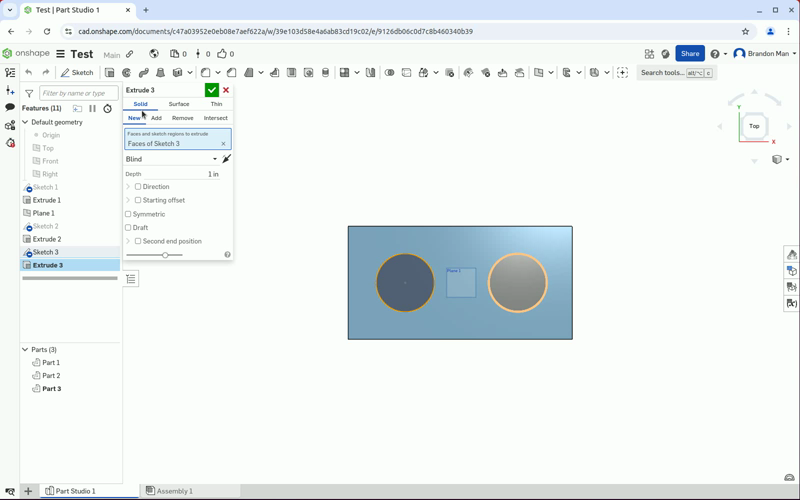
mouse_move(137, 120)
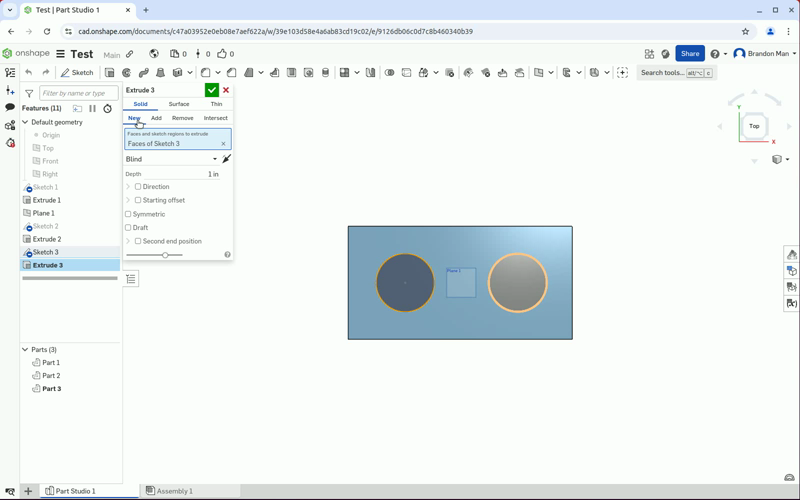
click(137, 120)
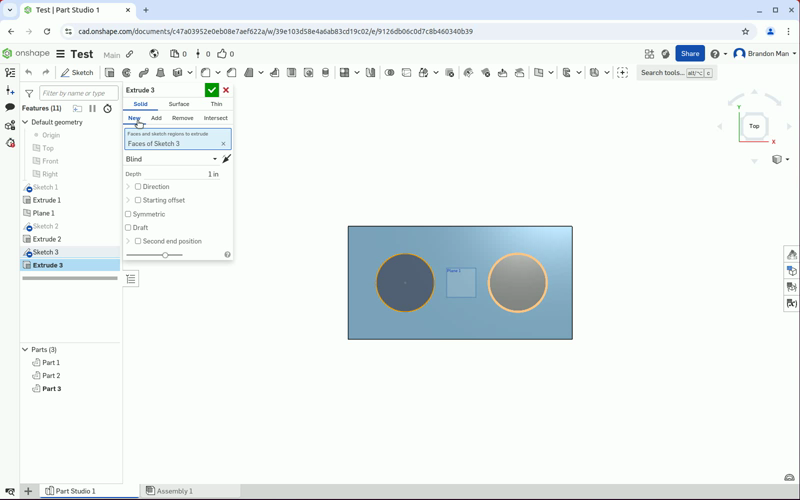
key(tab, 4)
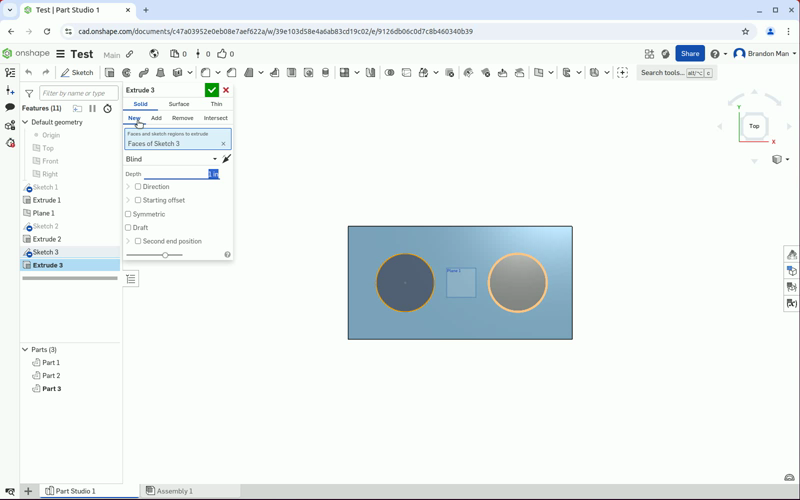
text(11.554)
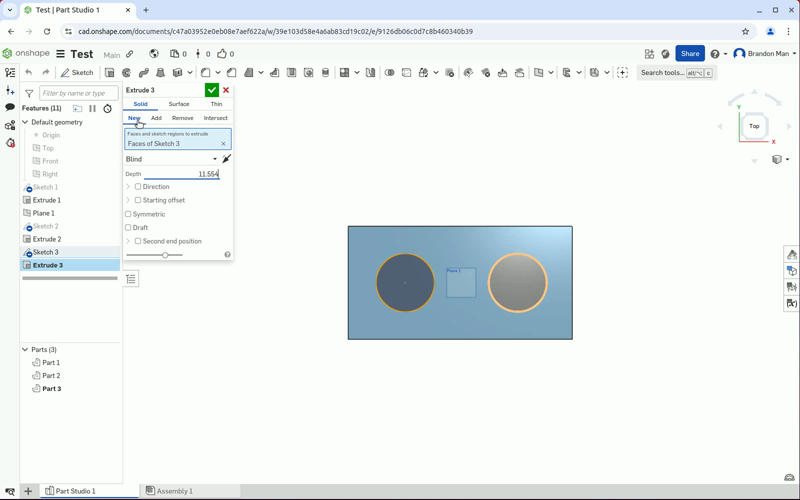
key(enter)
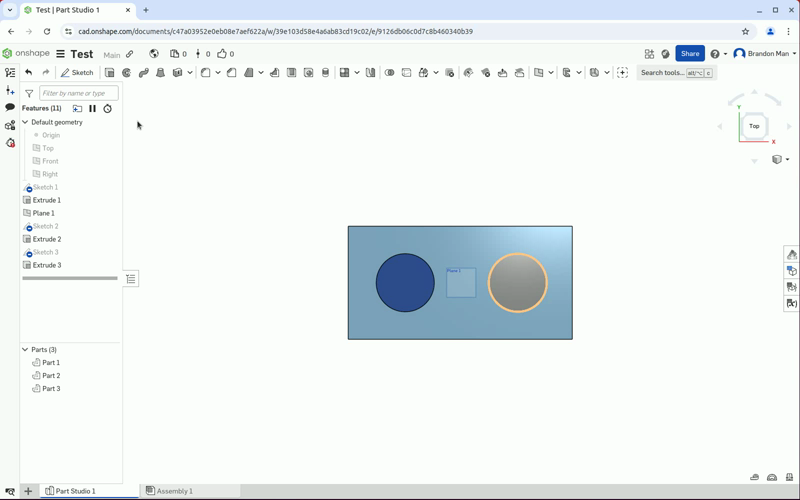
key(shift+h)
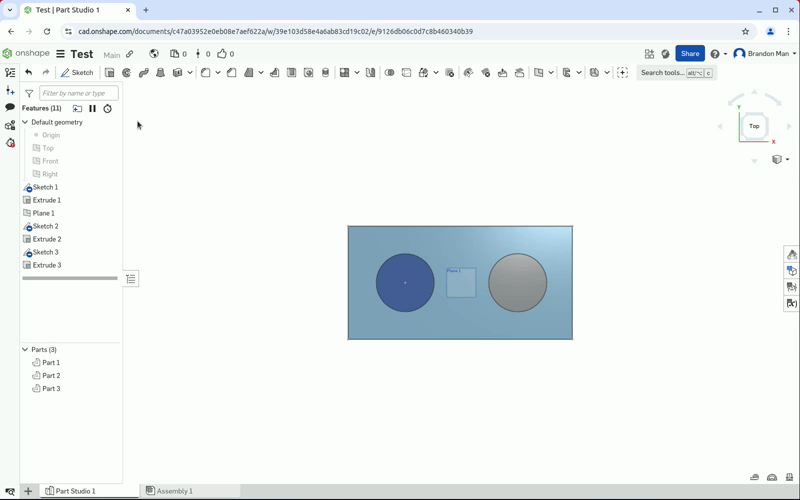
key(shift+h)
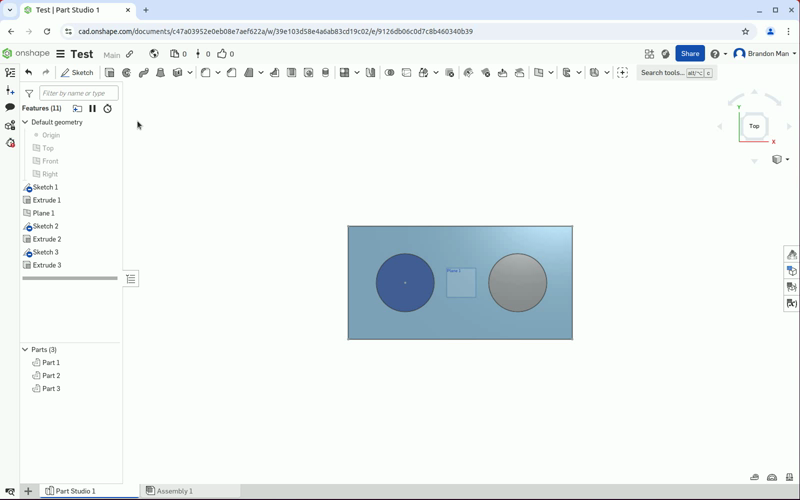
key(shift+7)
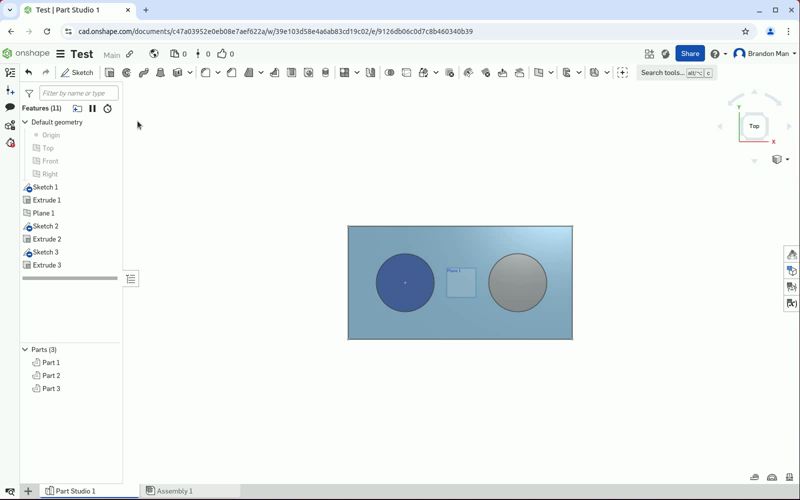
key(up, 3)
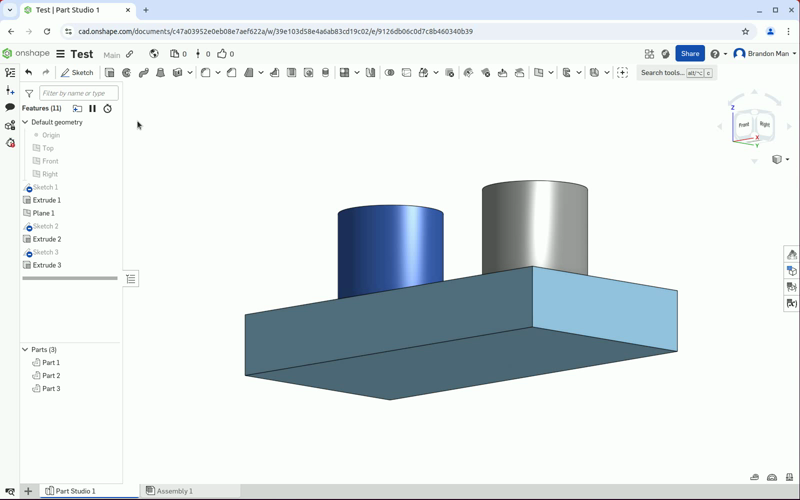
key(left, 3)
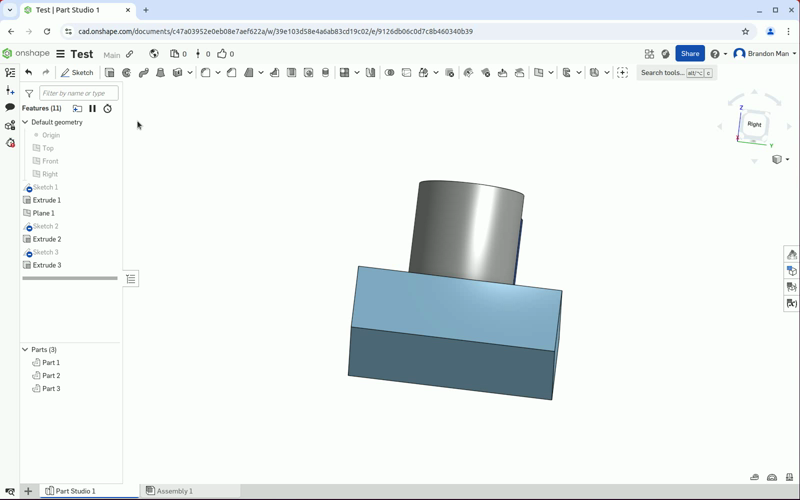
key(right, 3)
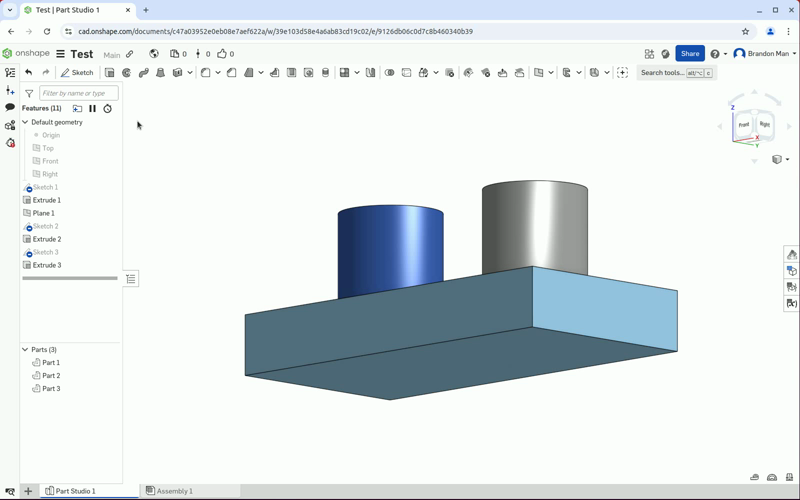
key(down, 3)
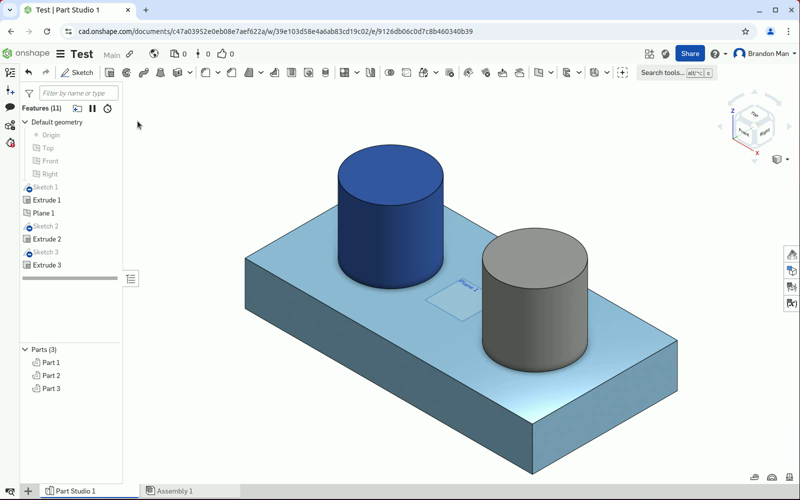
mouse_move(73, 189)
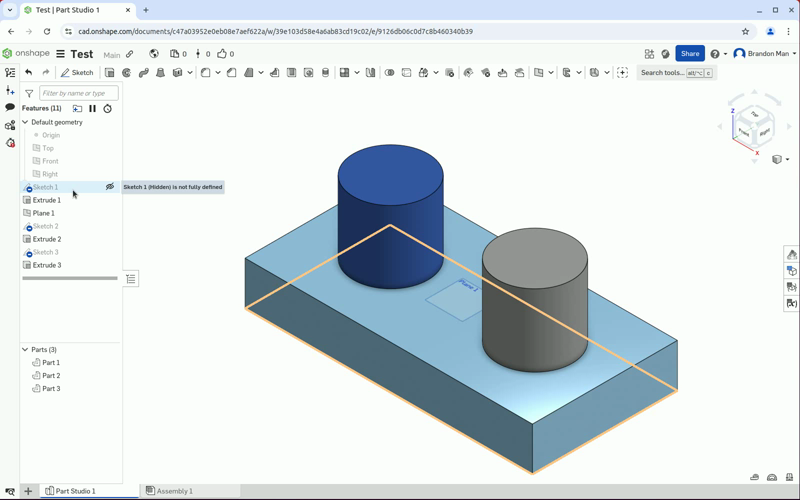
click(73, 189)